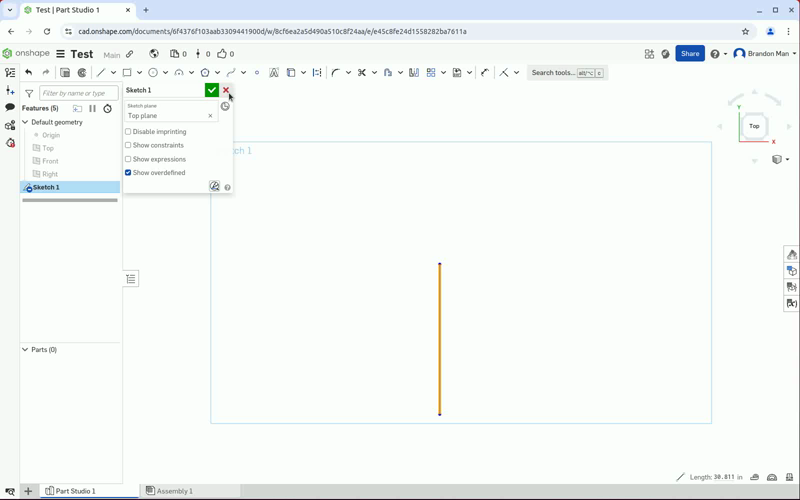
key(shift+h)
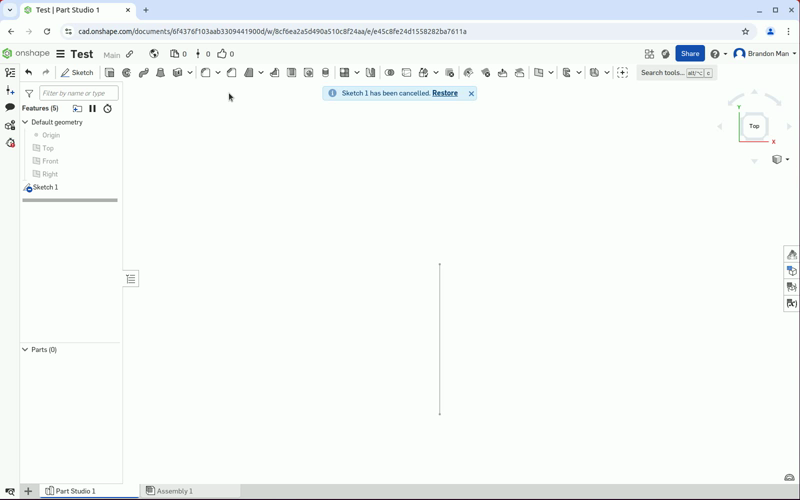
mouse_move(73, 352)
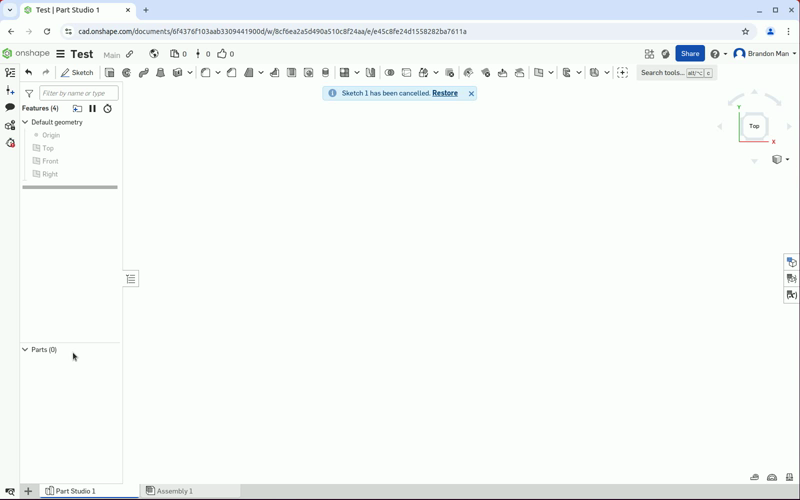
key(y)
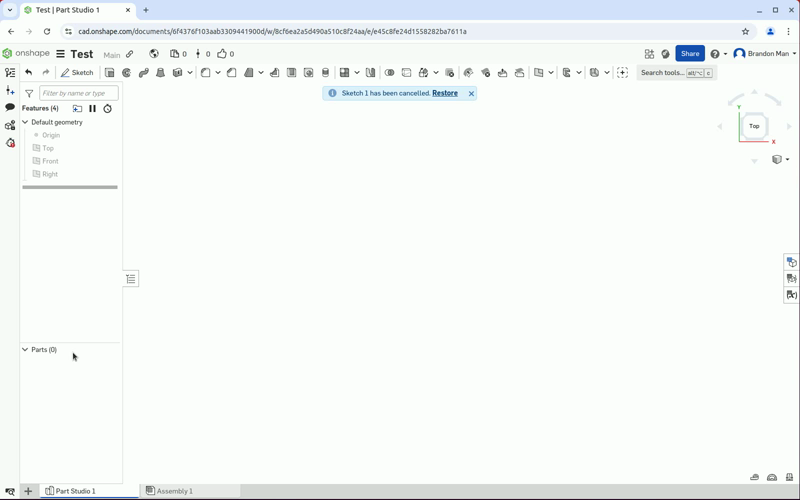
key(shift+p)
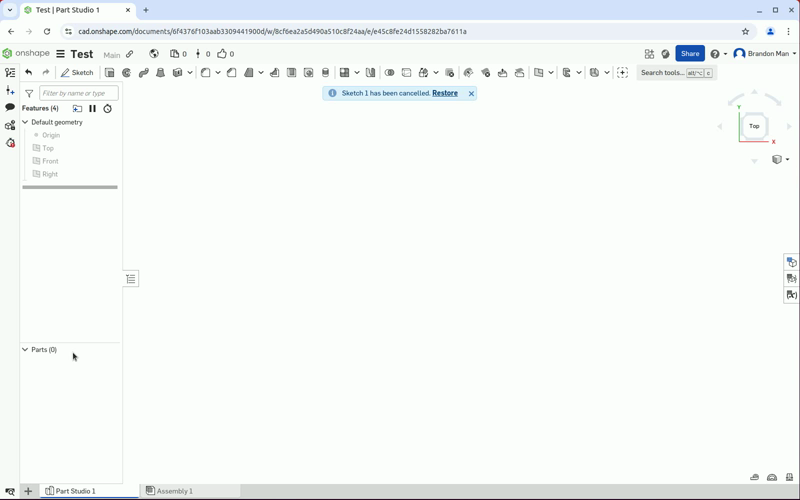
key(space)
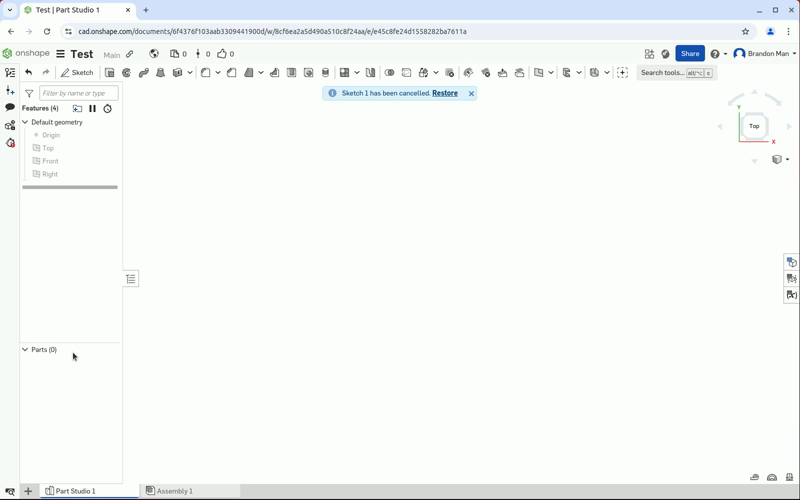
key_down(shift)
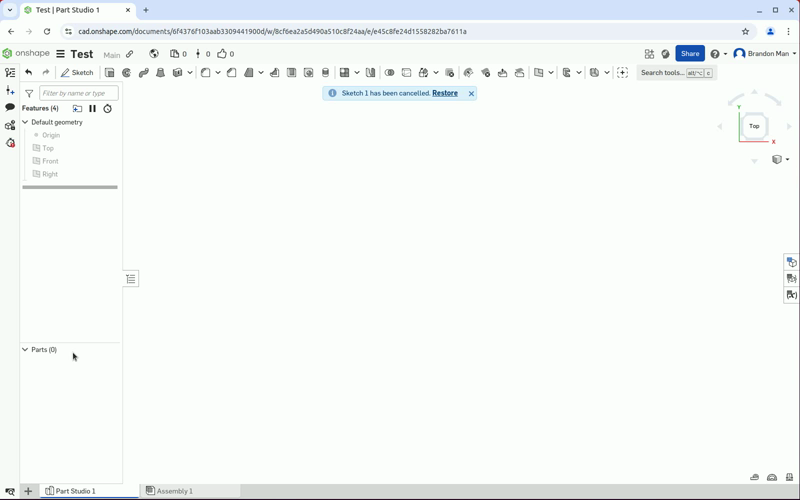
key(up)
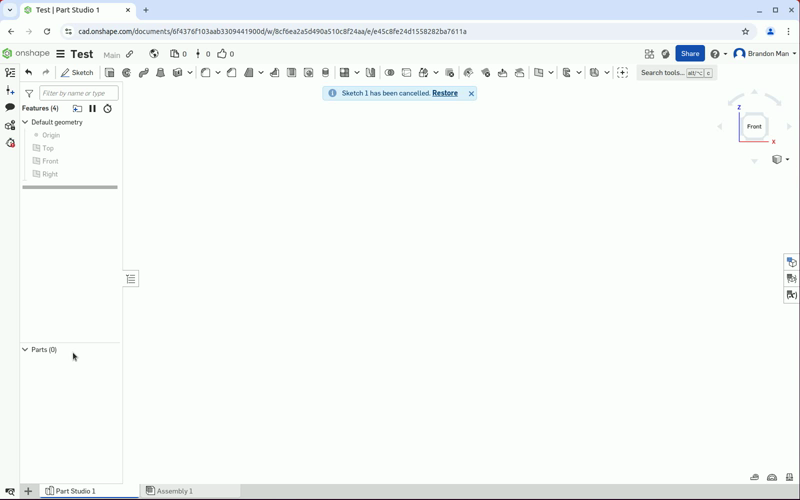
key_up(shift)
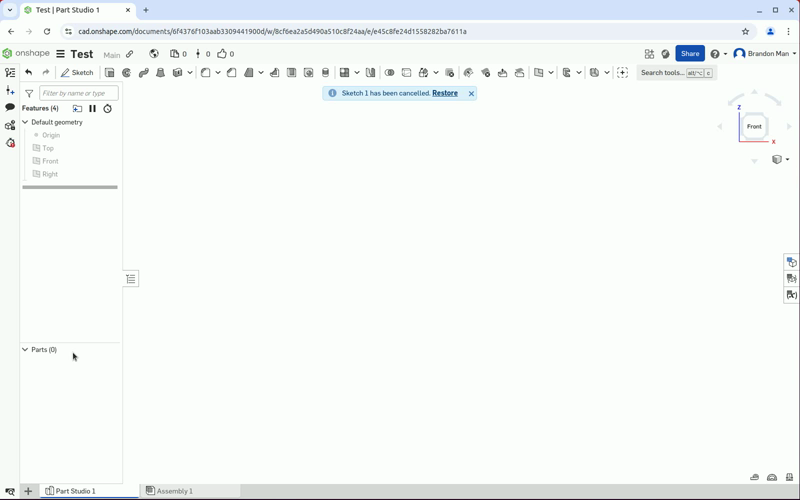
mouse_move(73, 352)
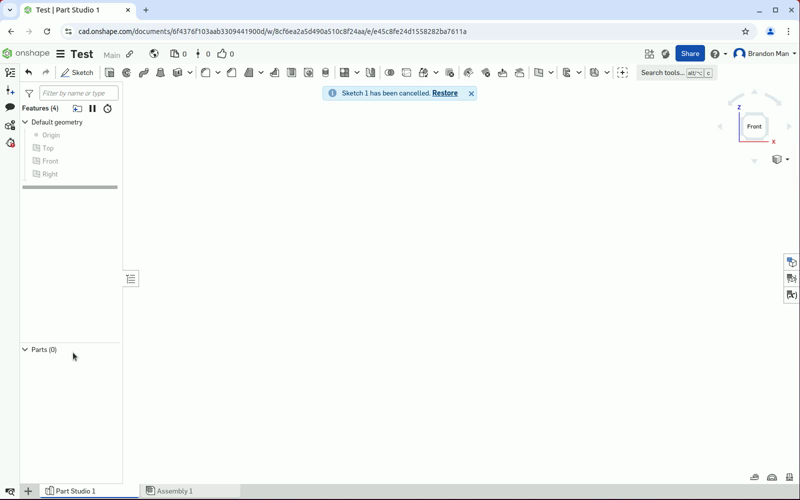
key(shift+y)
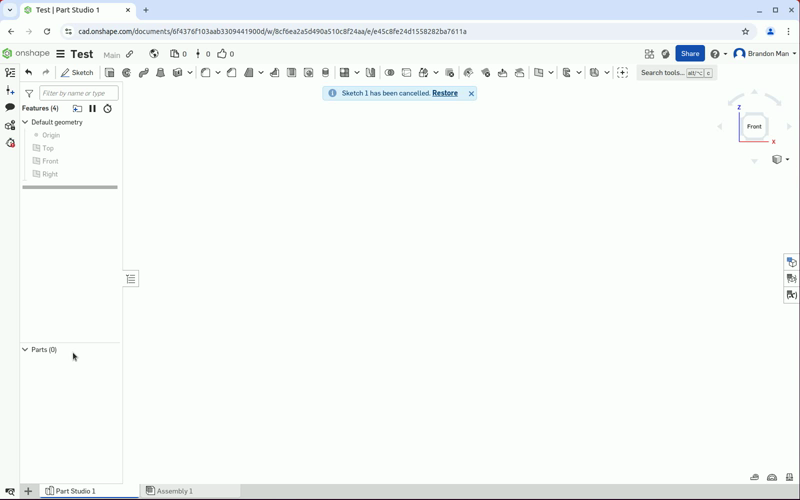
key(shift+s)
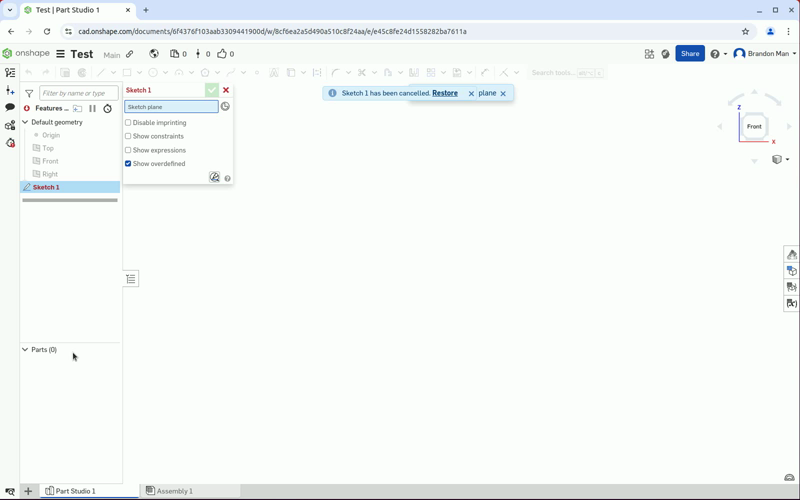
mouse_move(73, 163)
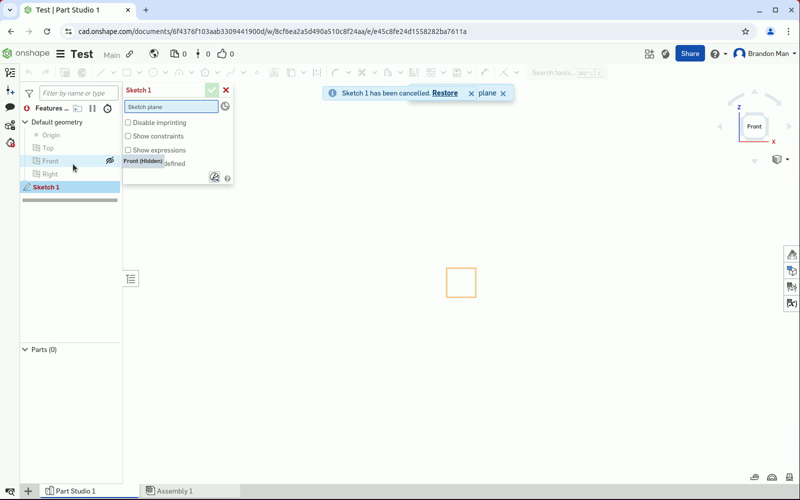
click(73, 163)
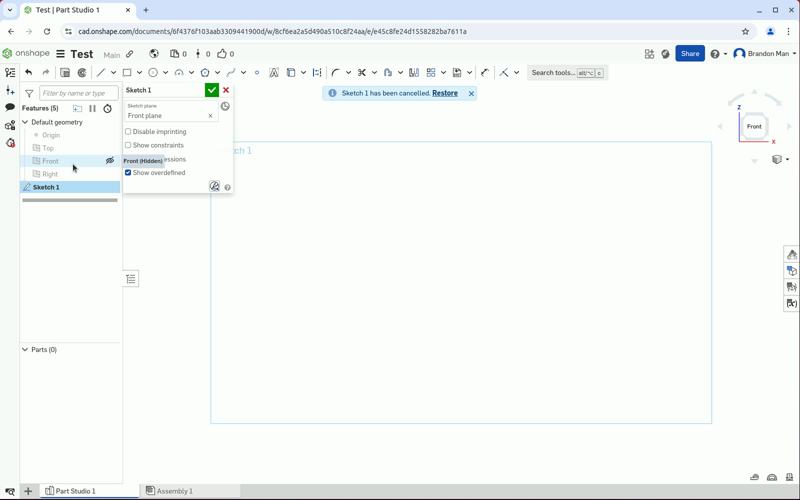
mouse_move(73, 352)
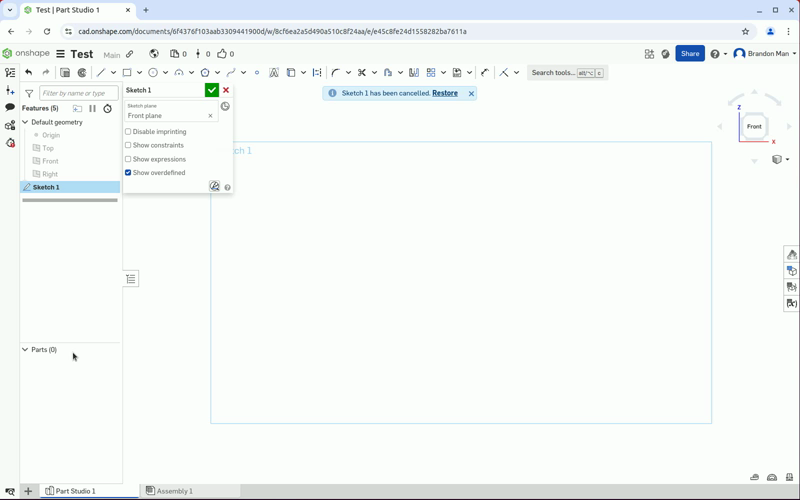
key(y)
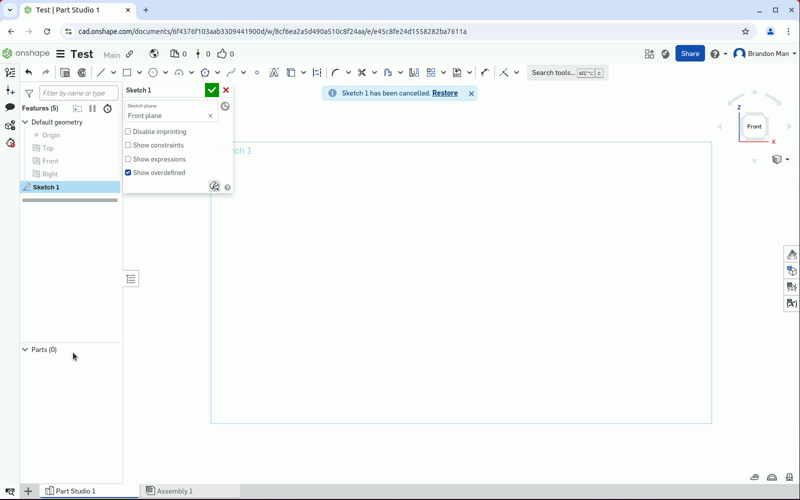
key(l)
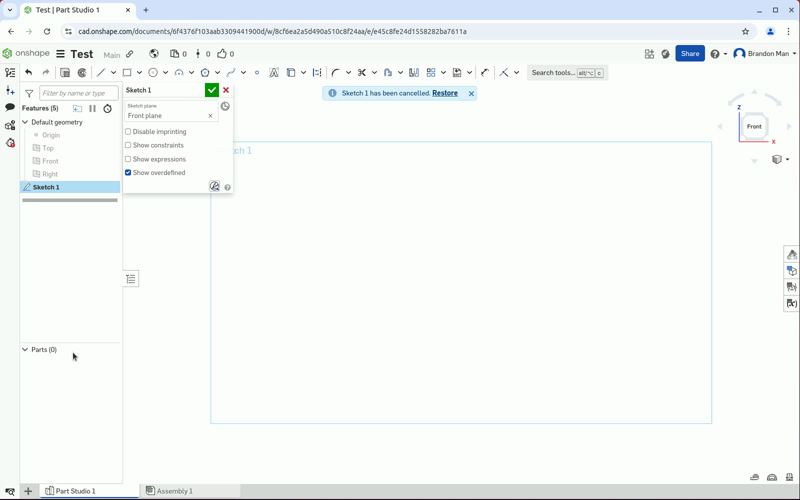
key_down(shift)
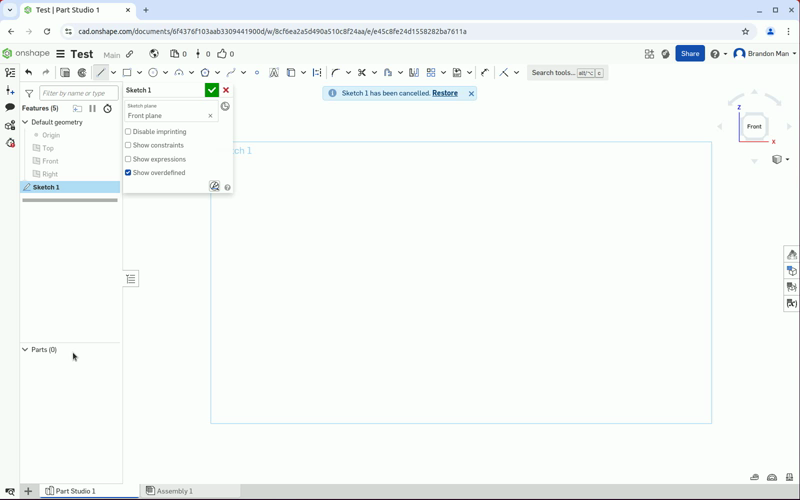
mouse_move(460, 282)
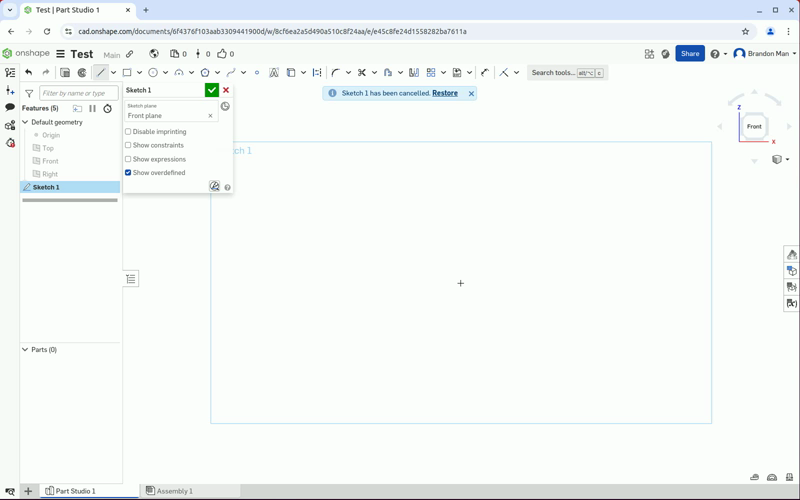
click(460, 282)
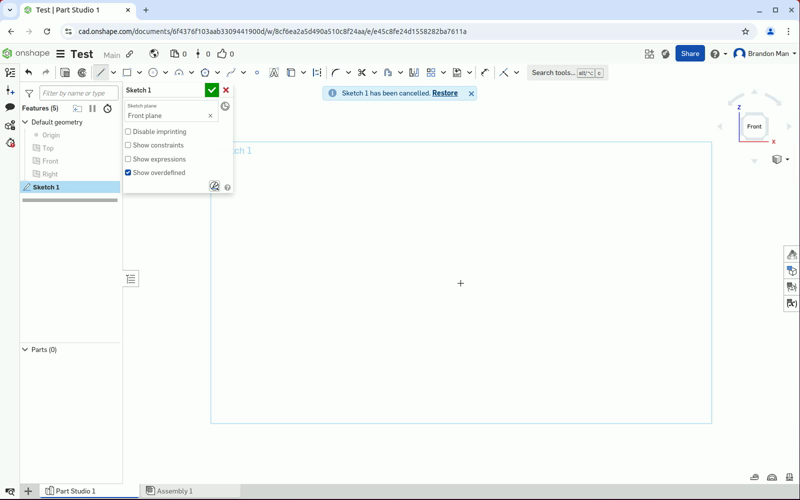
key_up(shift)
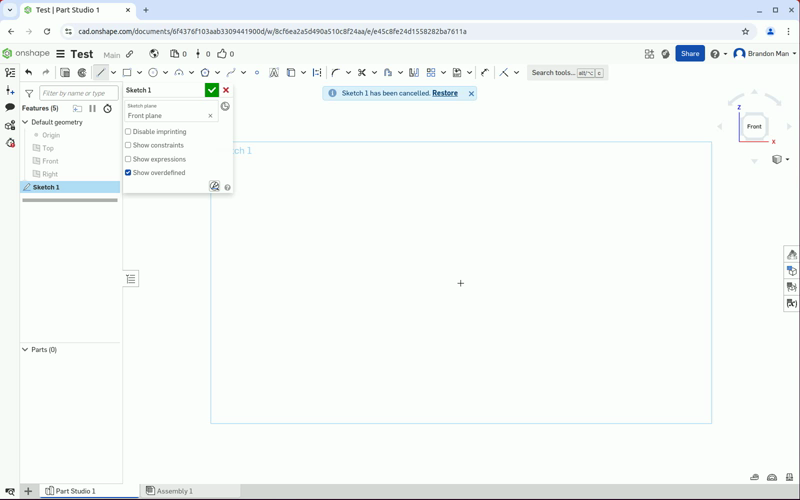
key_down(shift)
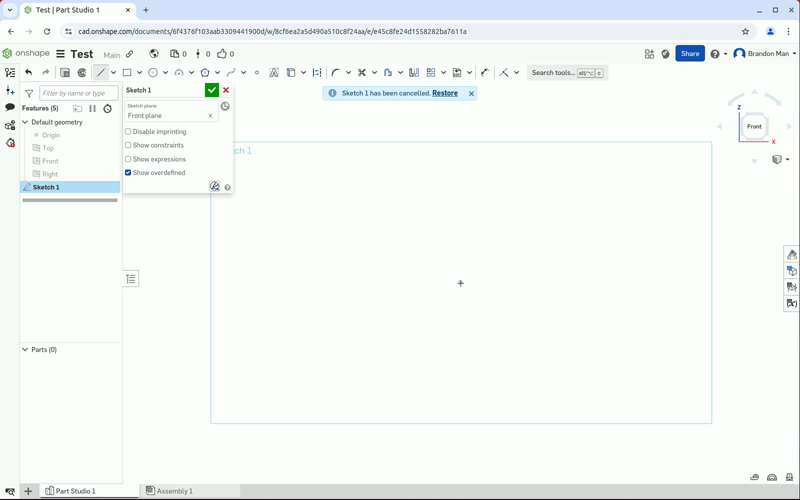
mouse_move(490, 282)
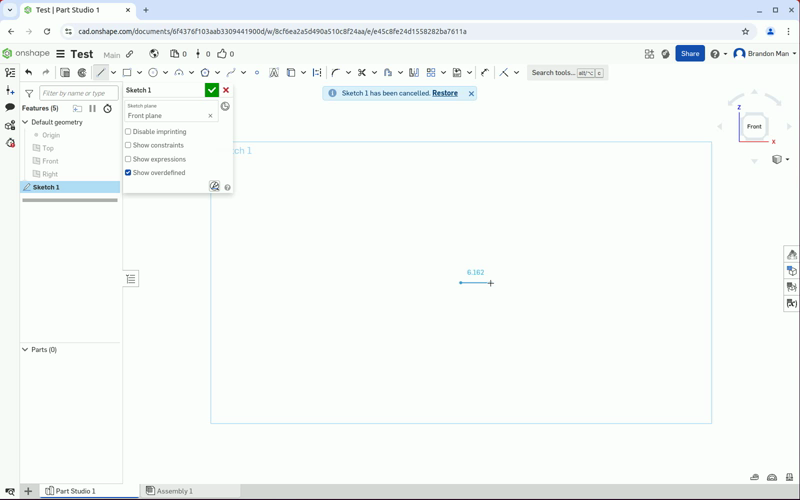
mouse_move(498, 282)
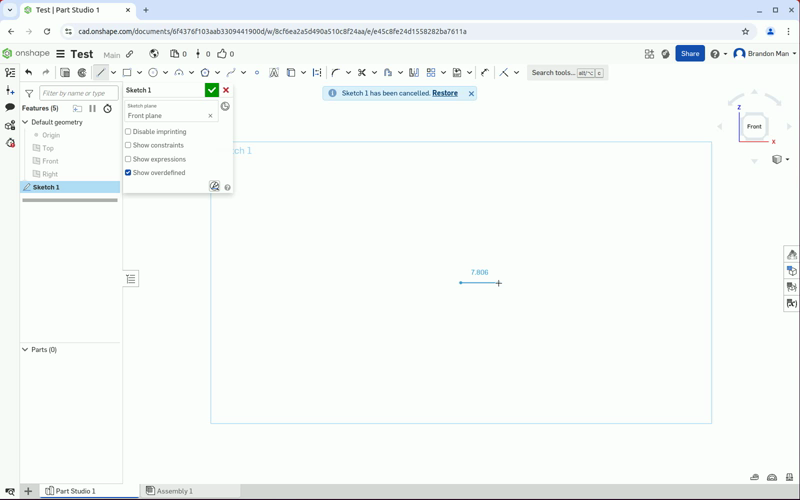
click(498, 282)
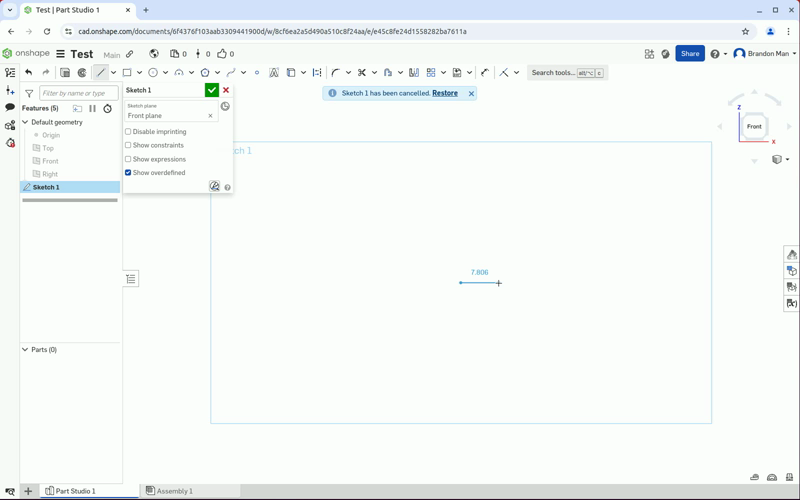
key_up(shift)
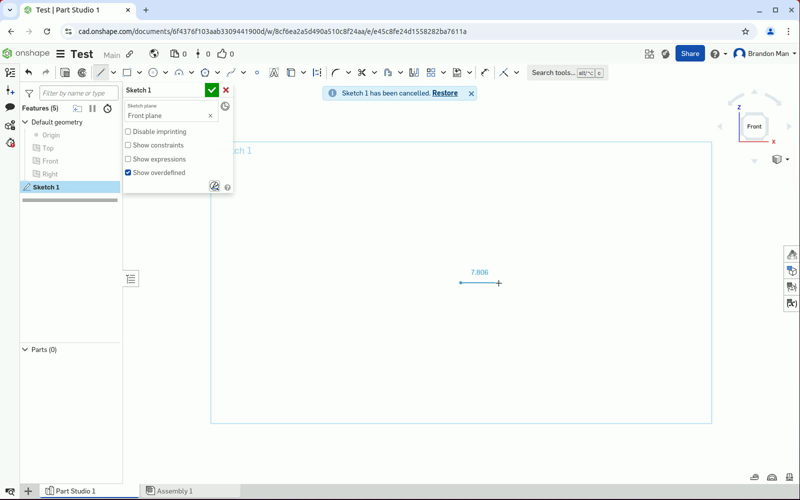
key_down(shift)
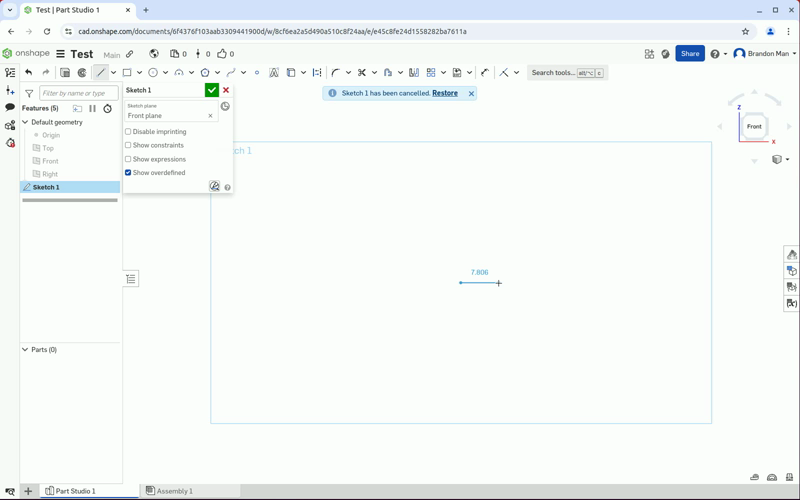
mouse_move(528, 282)
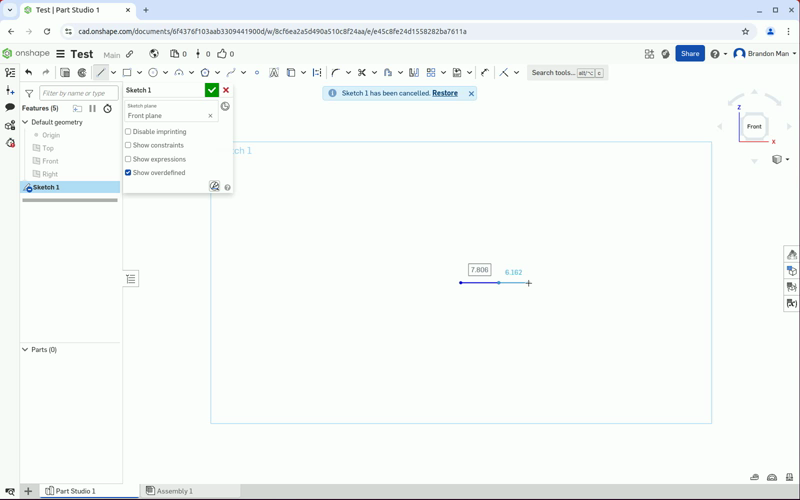
mouse_move(498, 264)
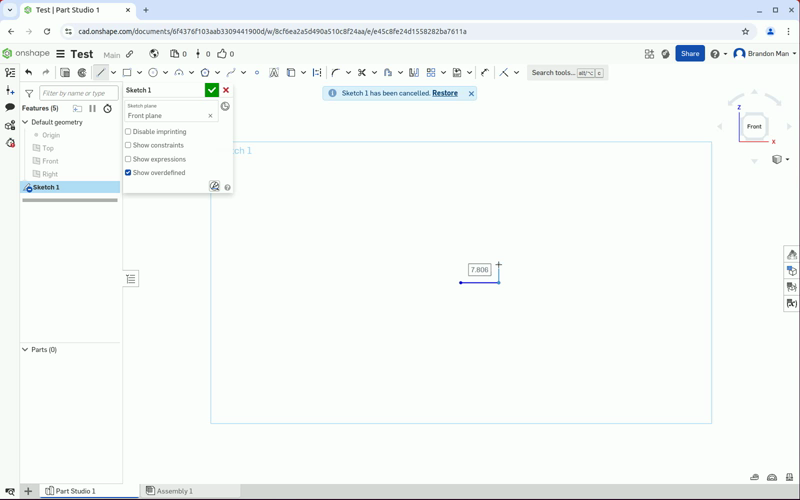
click(498, 264)
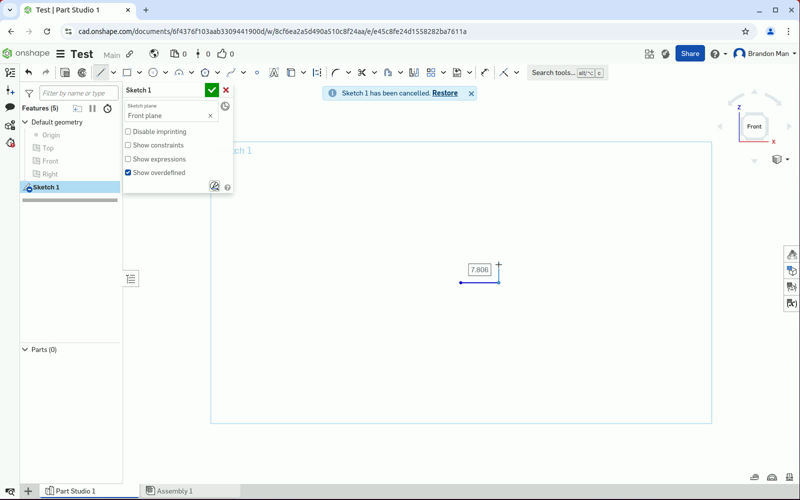
key_up(shift)
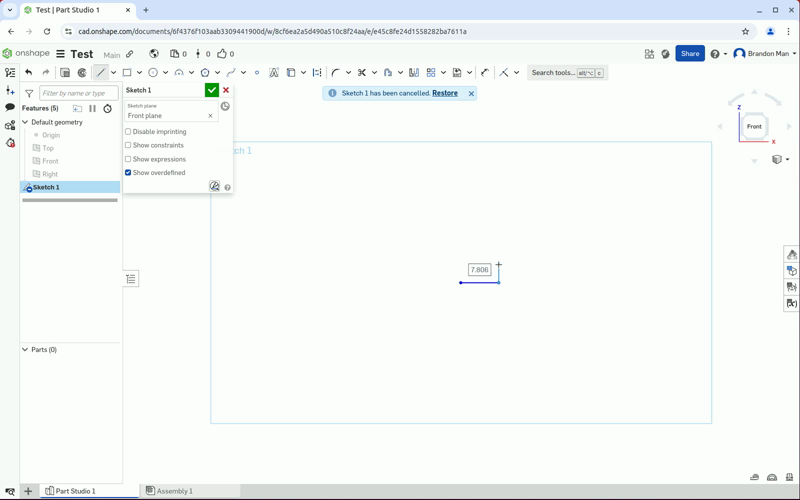
key_down(shift)
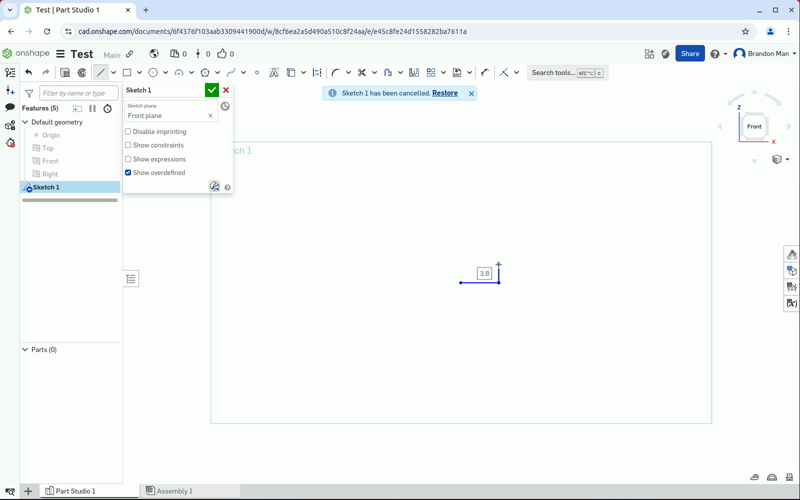
mouse_move(528, 264)
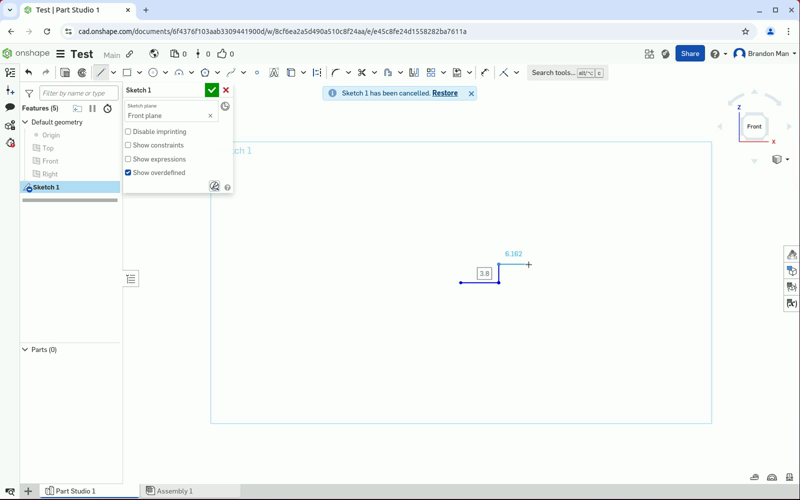
mouse_move(535, 264)
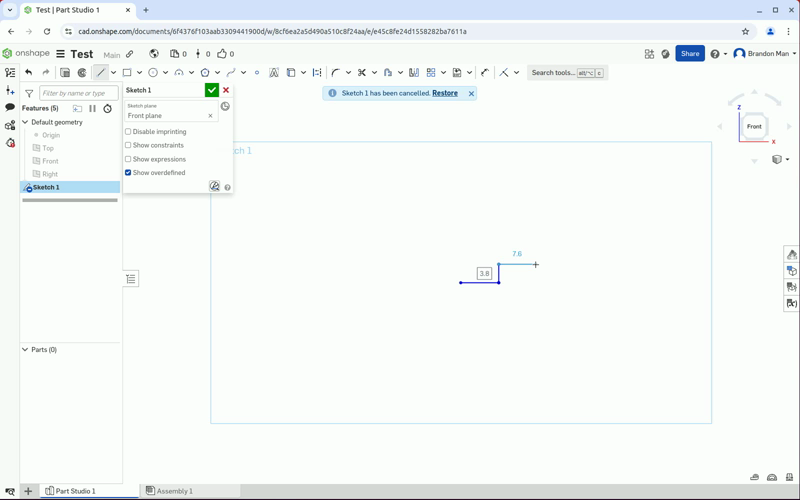
click(535, 264)
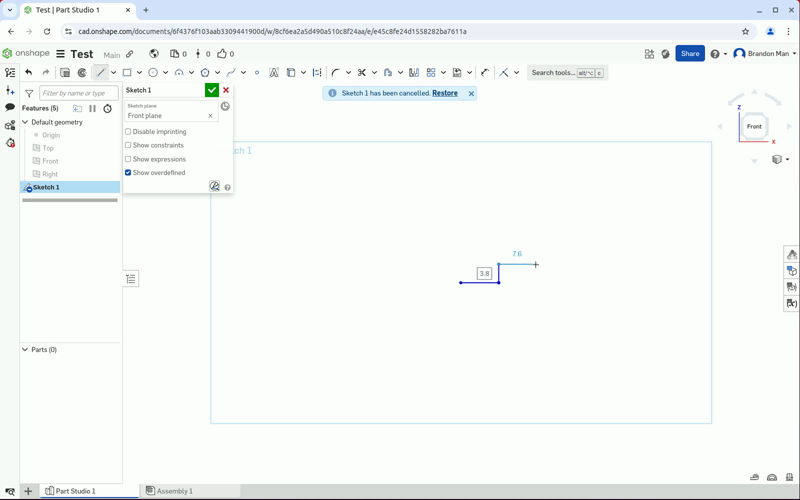
key_up(shift)
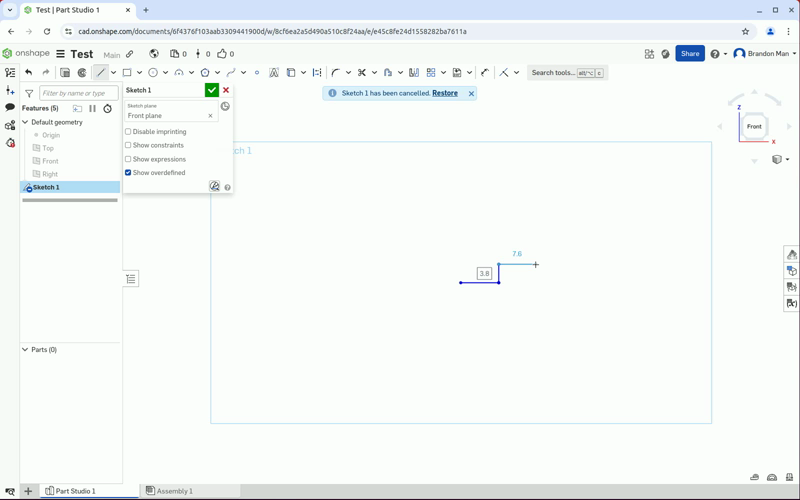
key_down(shift)
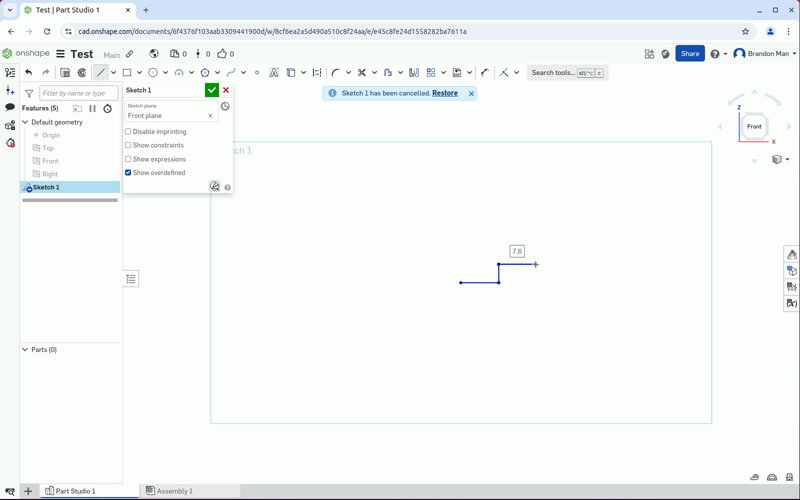
mouse_move(565, 264)
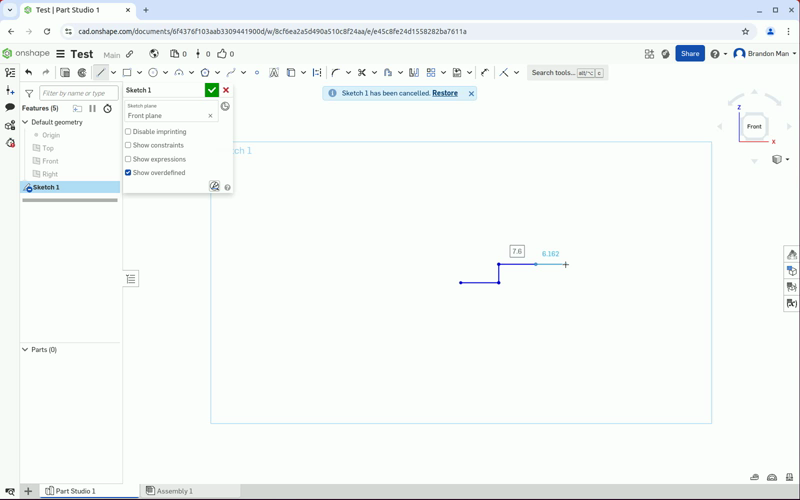
mouse_move(535, 282)
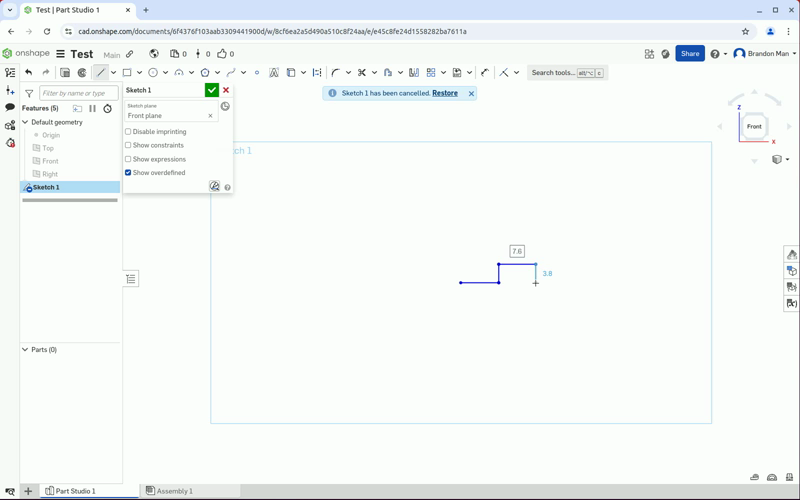
click(535, 282)
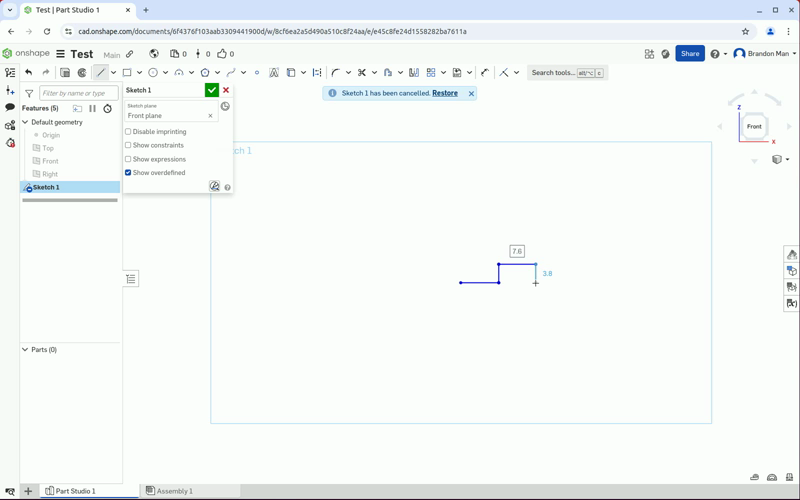
key_up(shift)
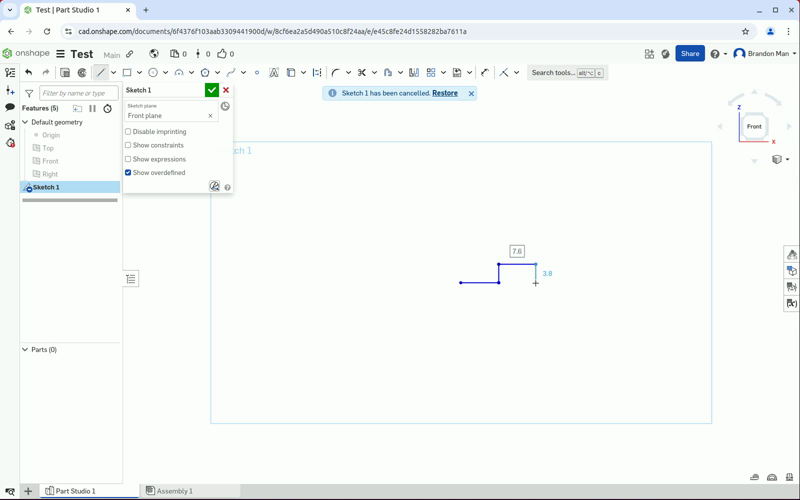
key_down(shift)
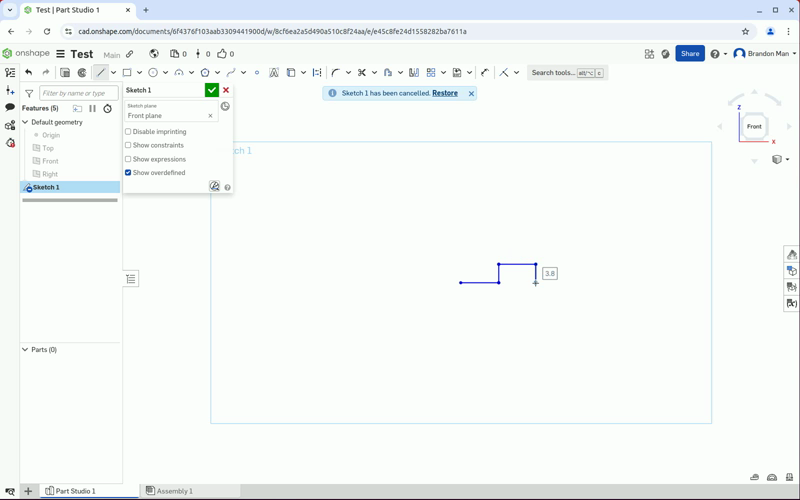
mouse_move(565, 282)
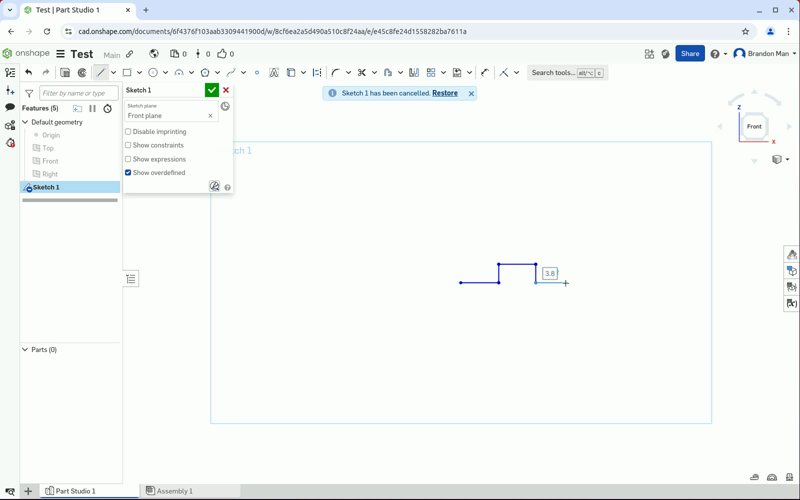
mouse_move(573, 282)
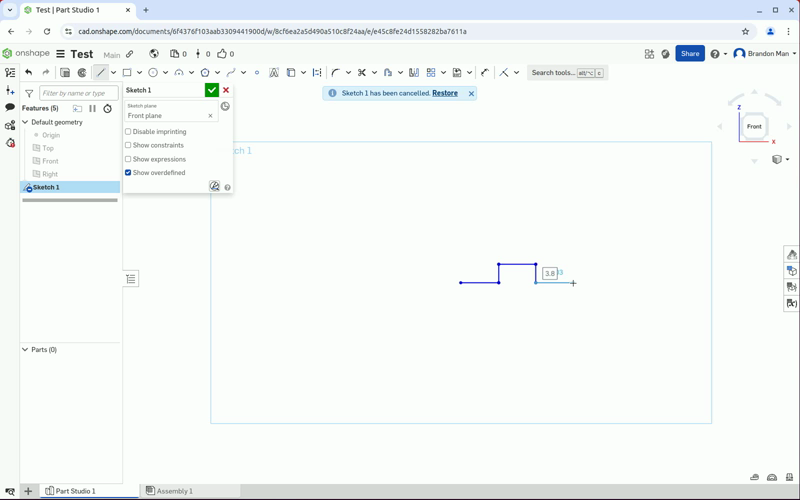
click(573, 282)
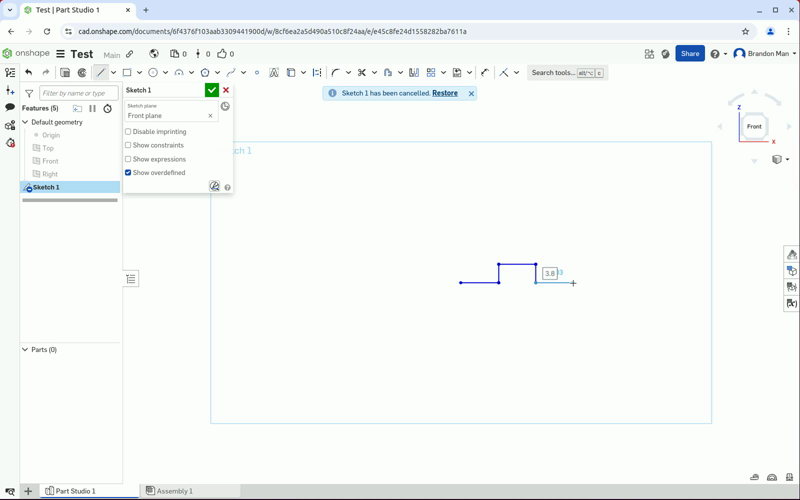
key_up(shift)
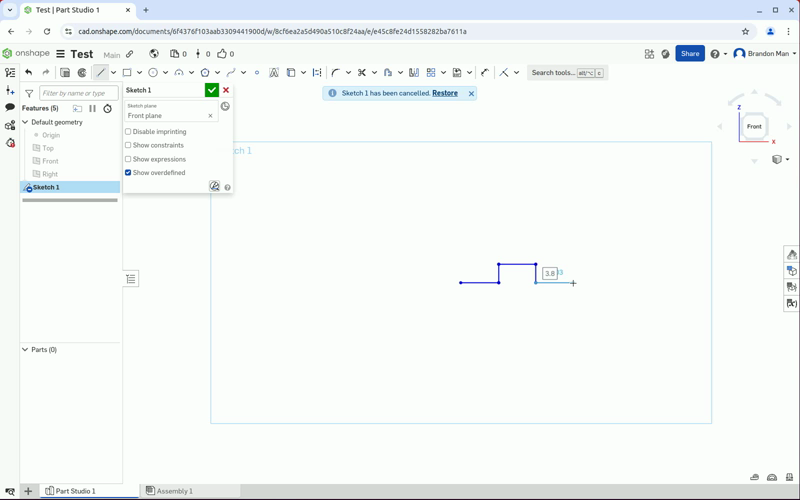
key_down(shift)
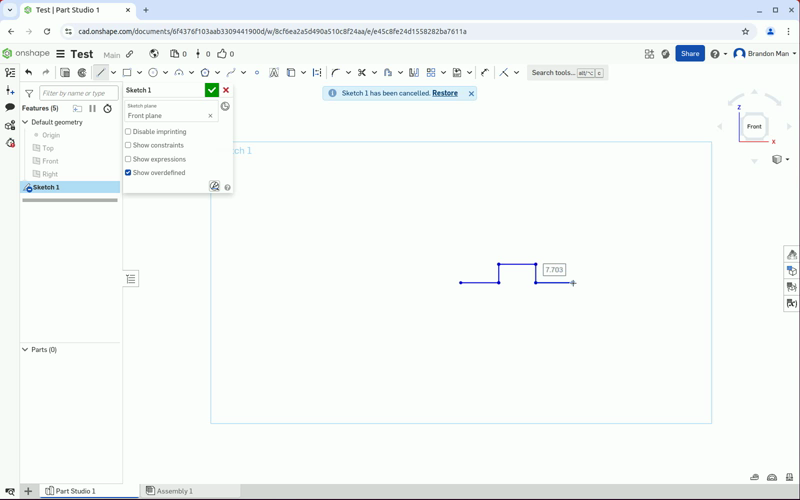
mouse_move(573, 189)
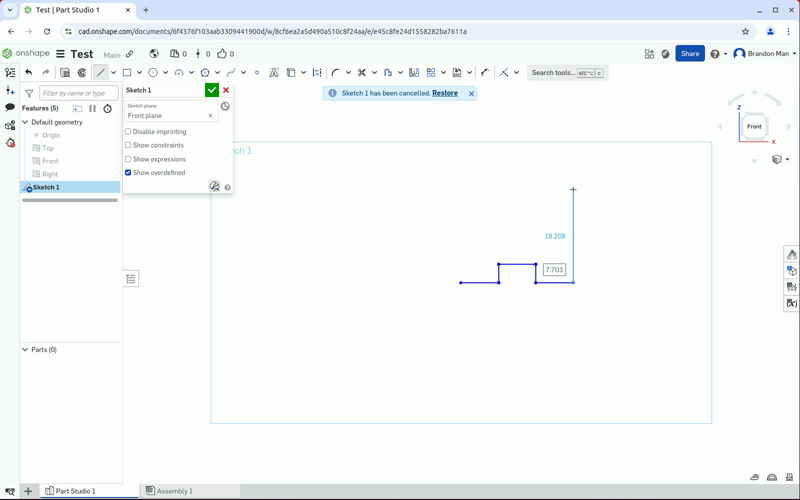
click(573, 189)
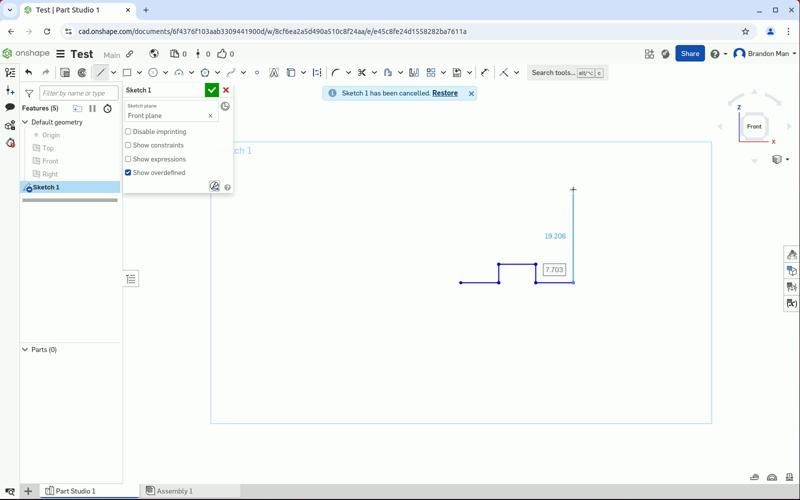
key_up(shift)
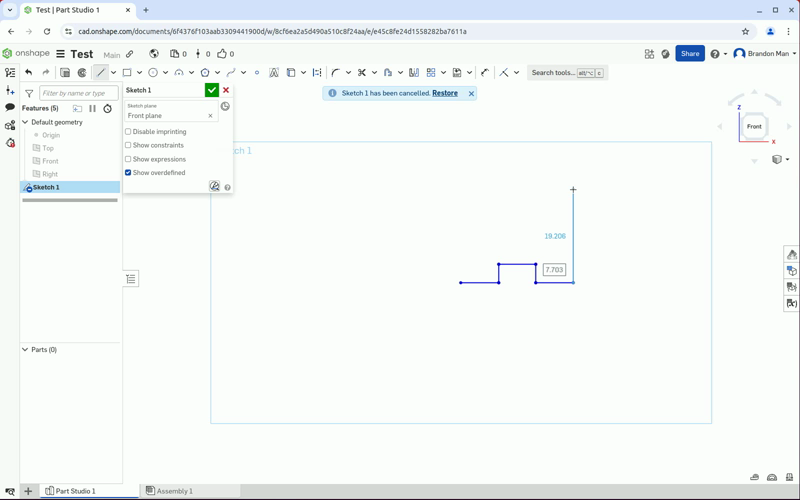
key_down(shift)
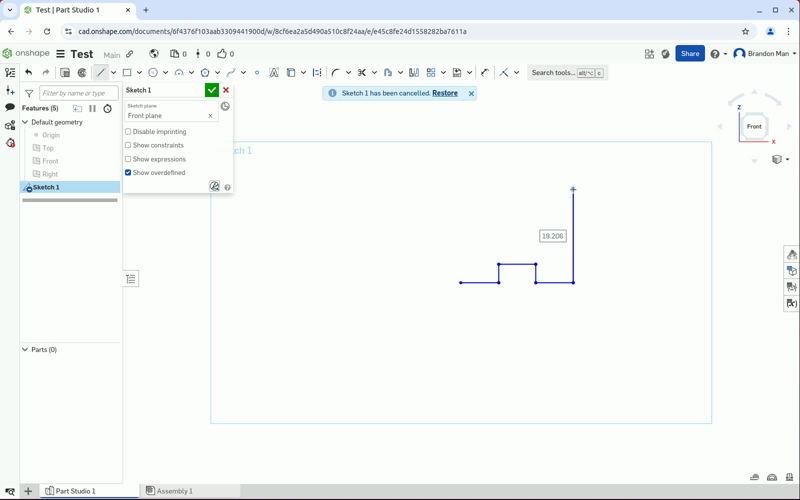
mouse_move(460, 189)
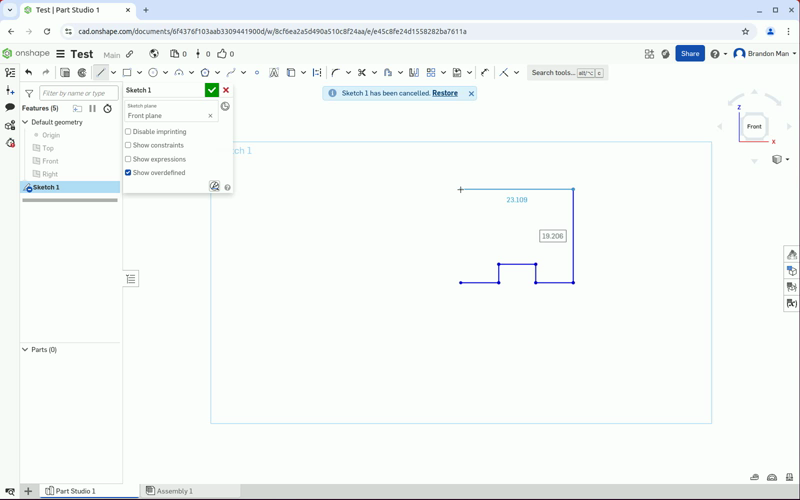
click(460, 189)
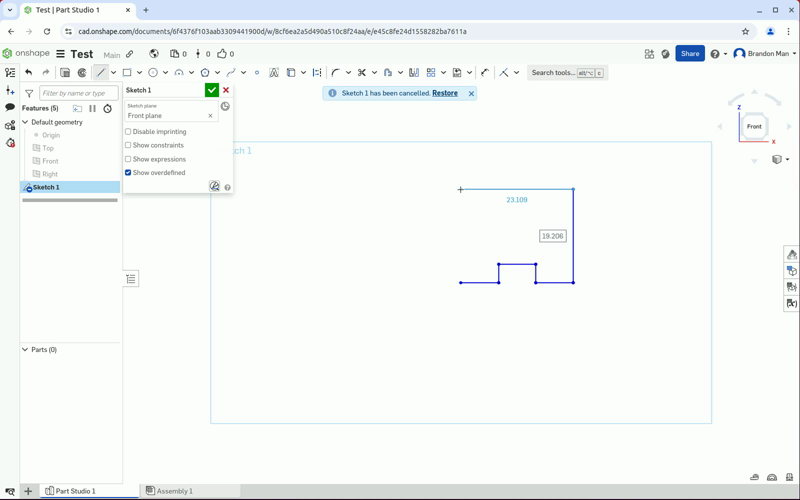
key_up(shift)
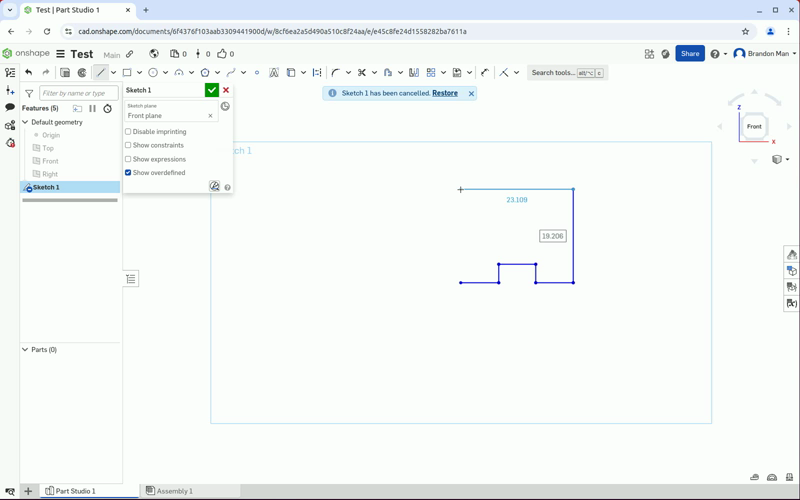
key_down(shift)
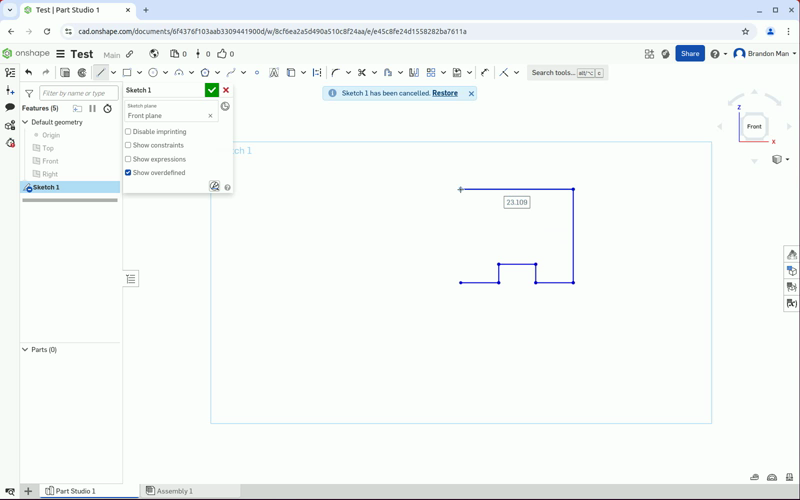
mouse_move(460, 282)
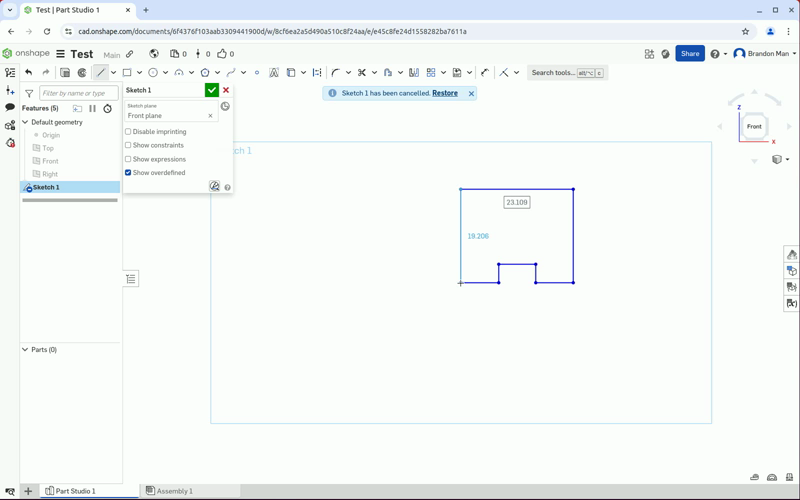
key_up(shift)
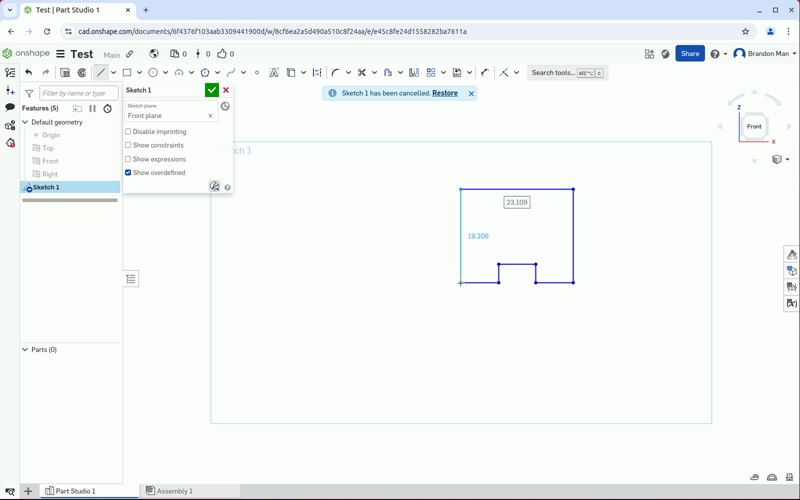
click(460, 282)
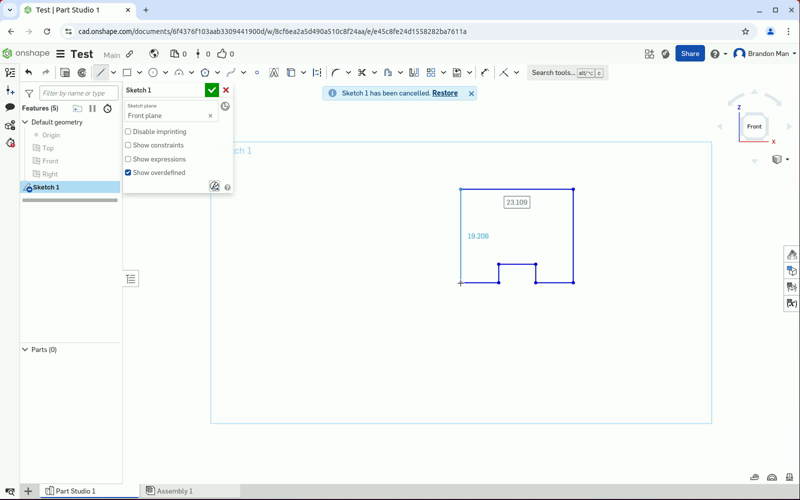
key(esc)
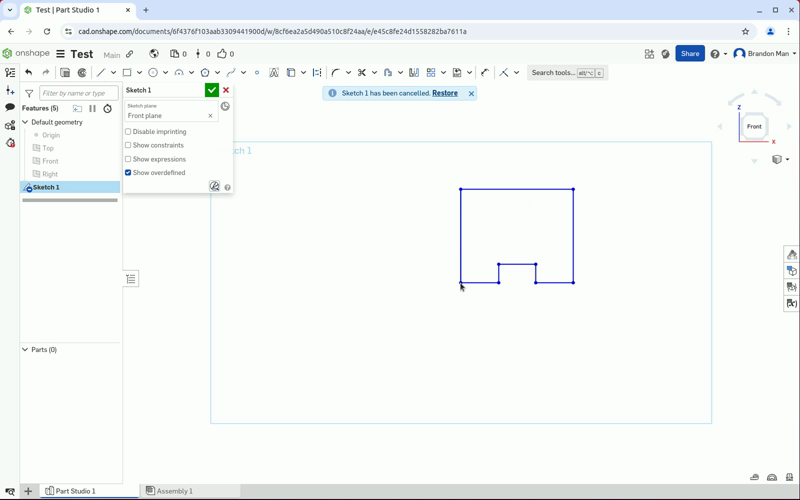
mouse_move(554, 216)
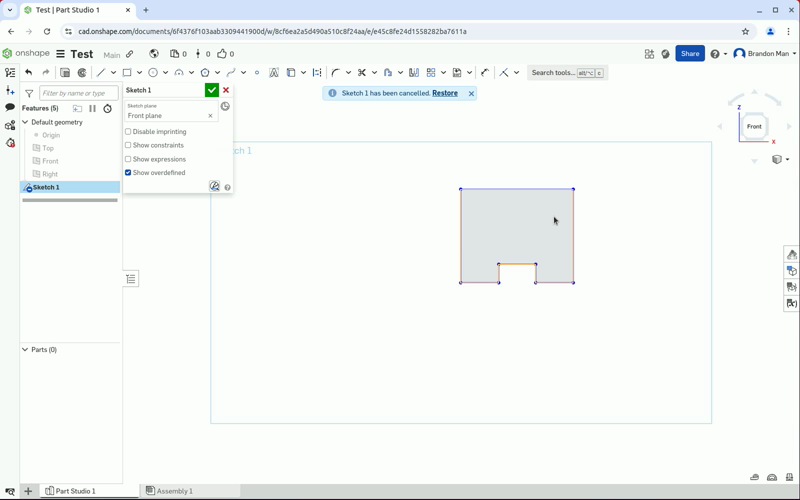
click(554, 216)
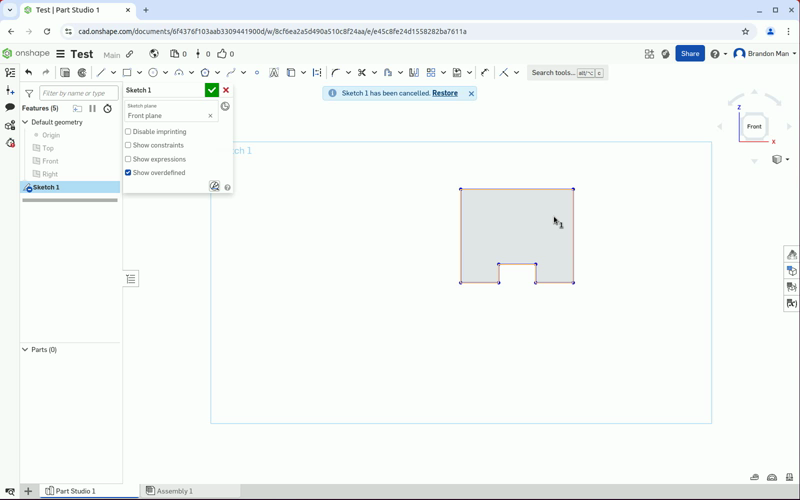
mouse_move(73, 352)
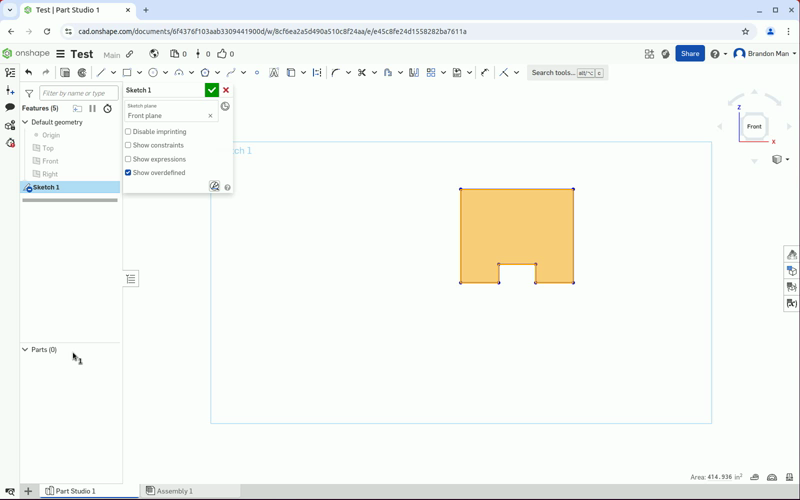
key(shift+y)
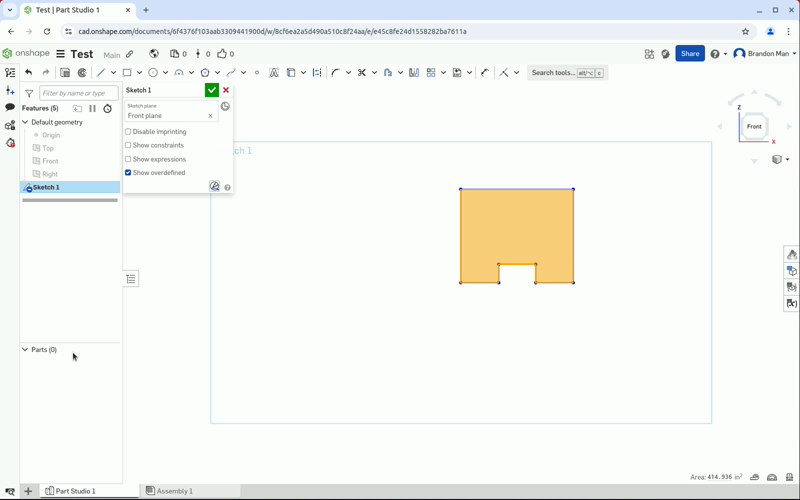
key(shift+e)
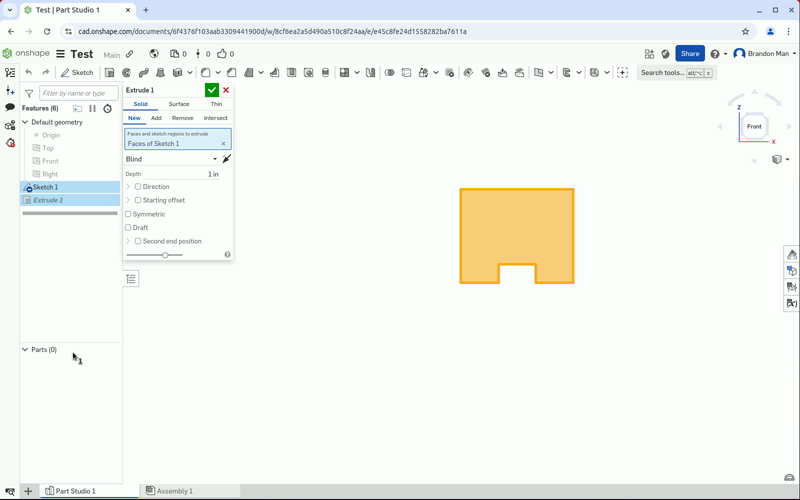
mouse_move(143, 106)
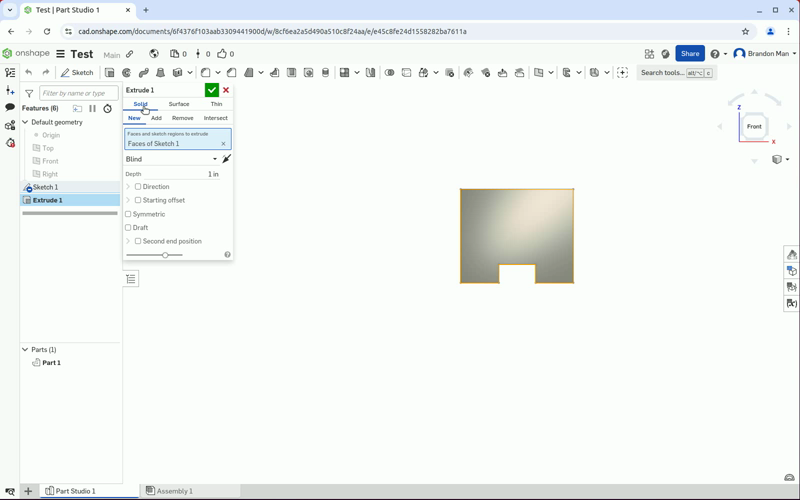
click(143, 106)
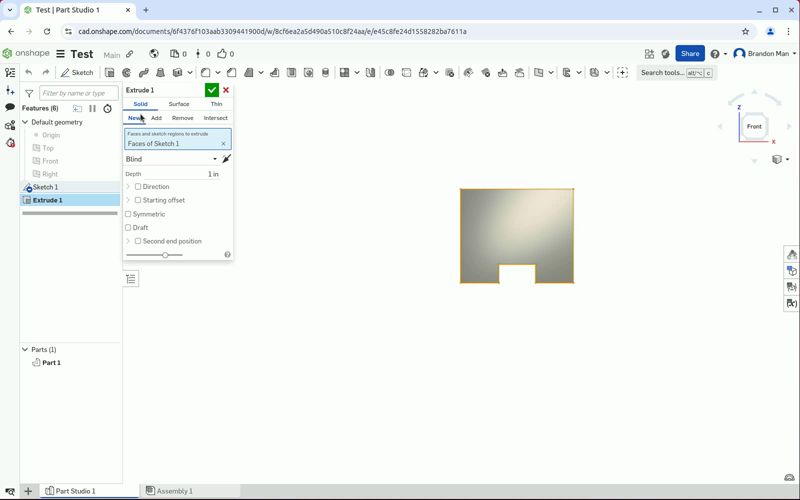
mouse_move(137, 120)
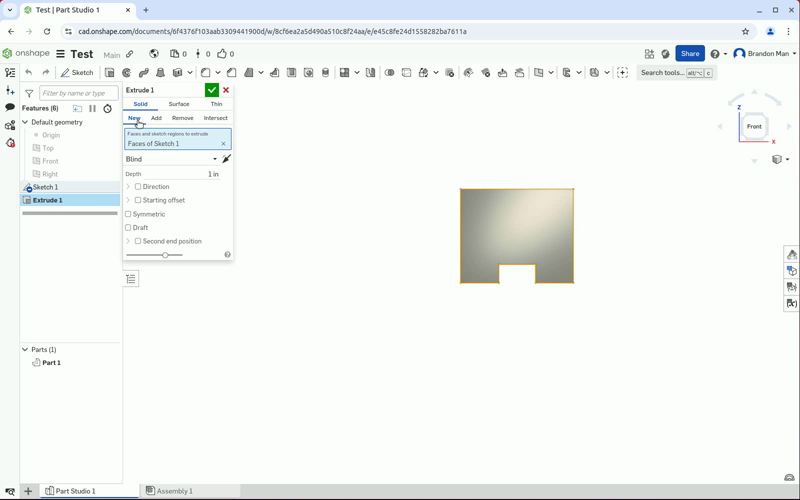
click(137, 120)
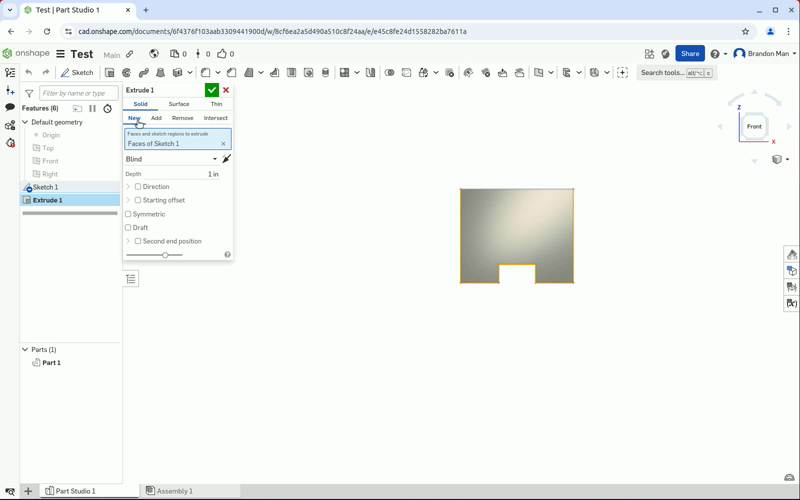
key(tab, 4)
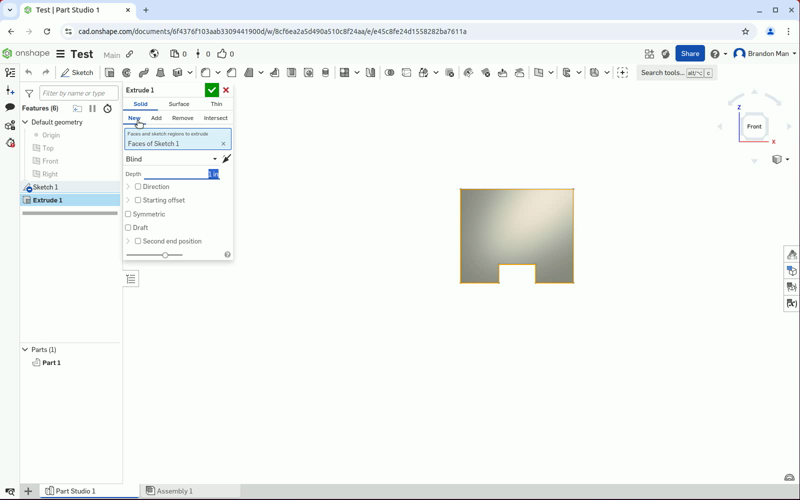
text(15.405)
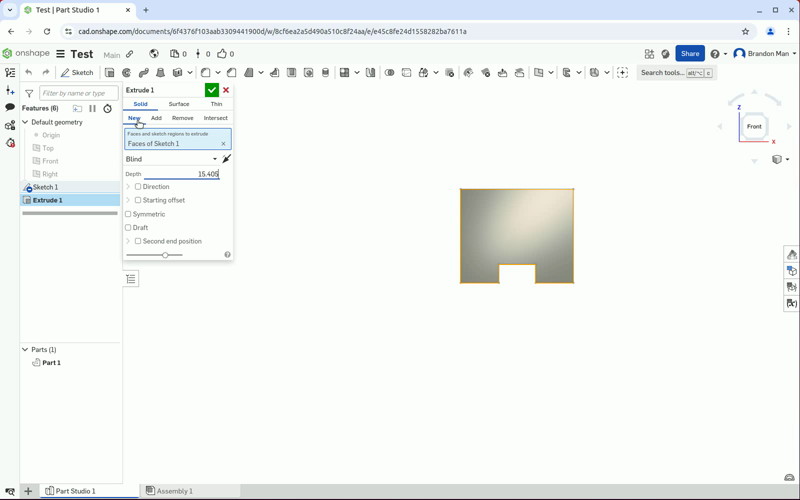
key(enter)
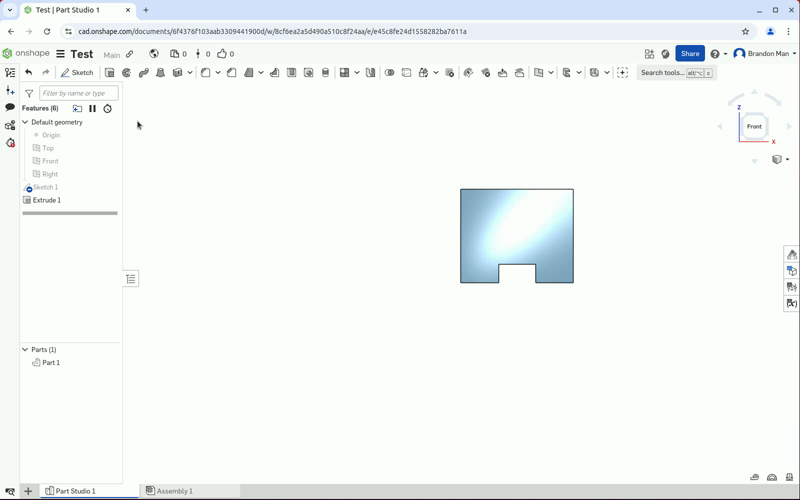
key(shift+h)
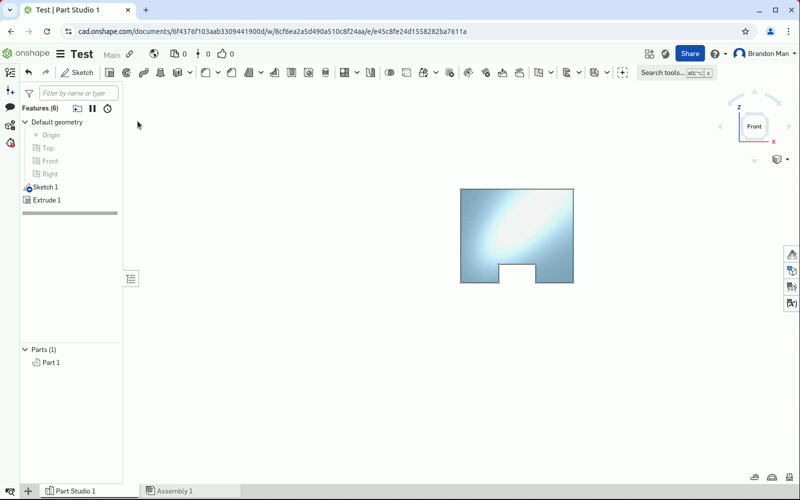
key(shift+h)
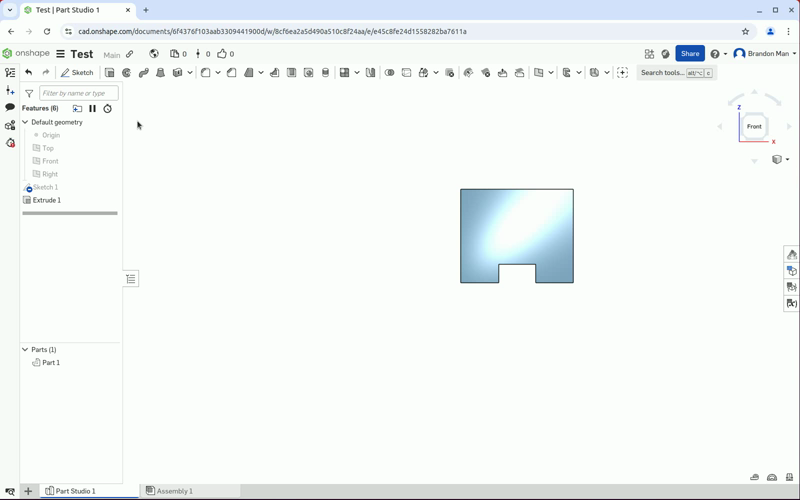
mouse_move(73, 189)
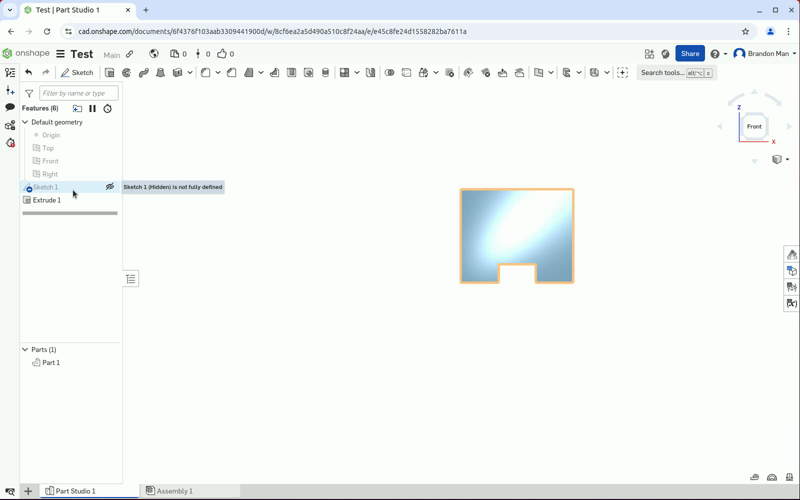
click(73, 189)
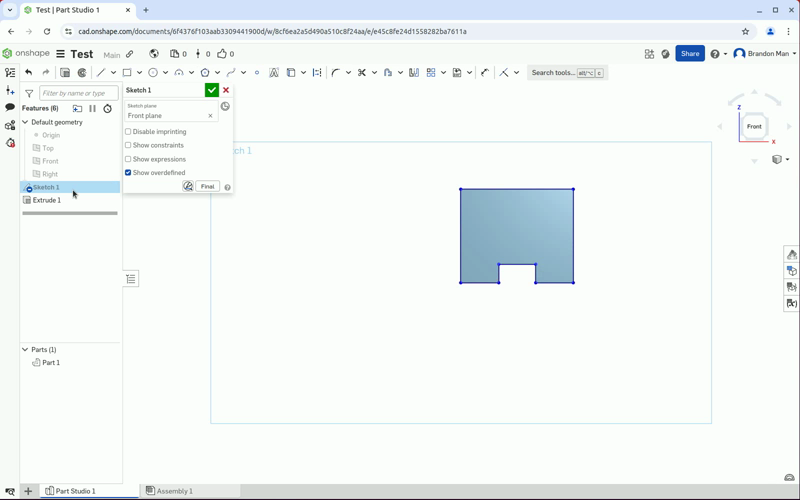
mouse_move(229, 92)
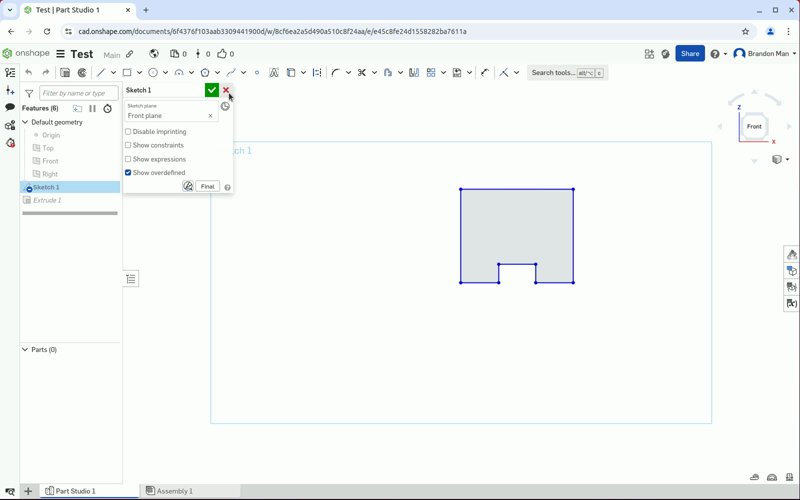
click(229, 92)
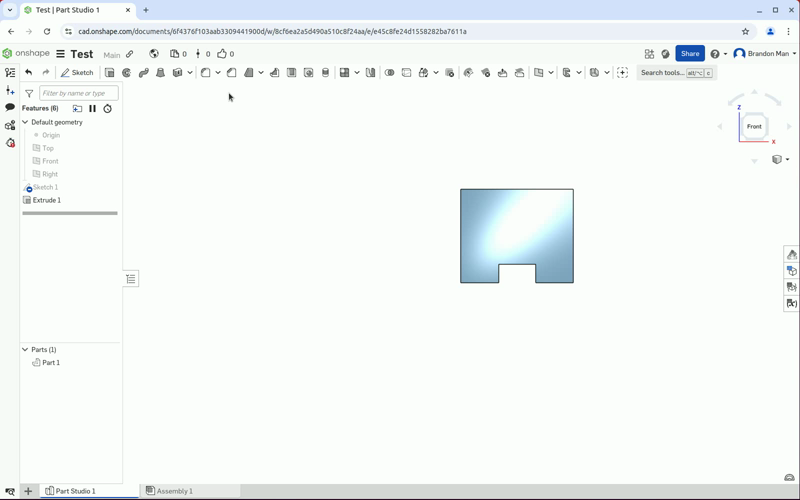
mouse_move(73, 352)
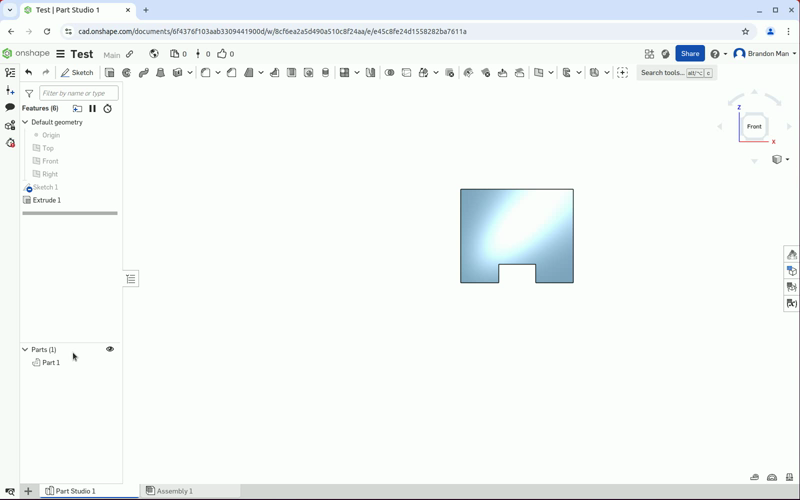
key(y)
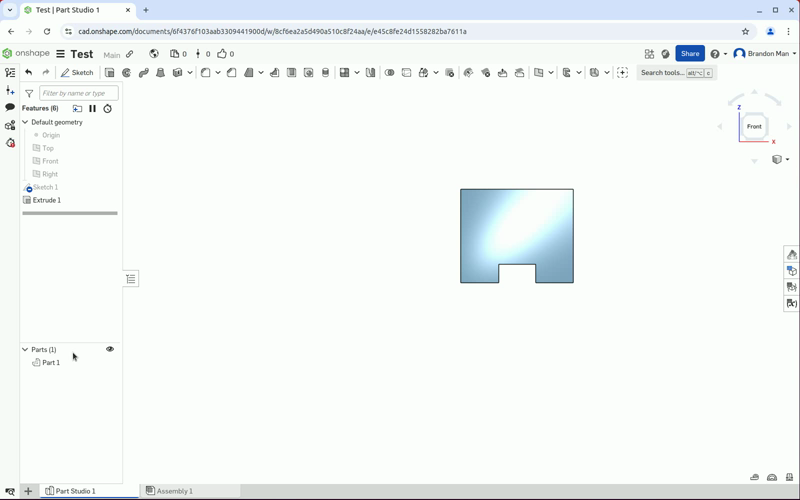
key(shift+p)
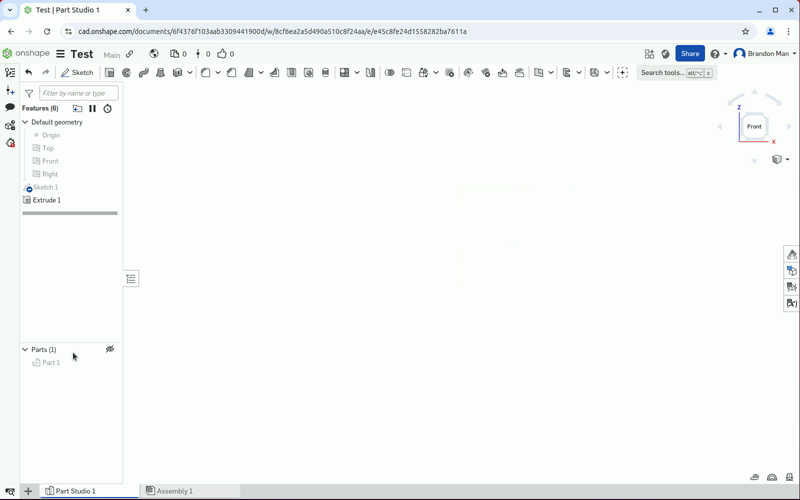
key(space)
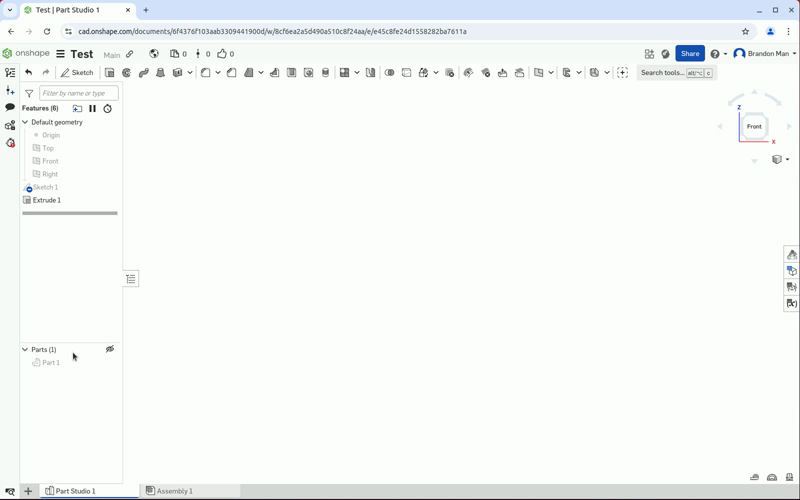
key_down(shift)
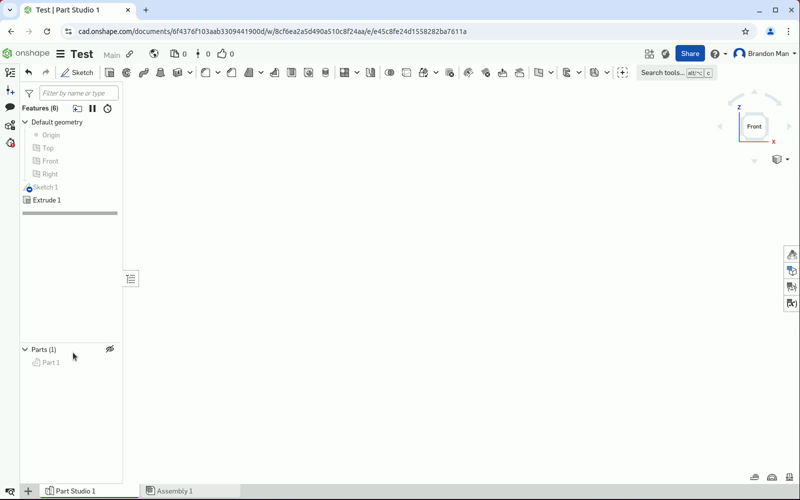
key(down)
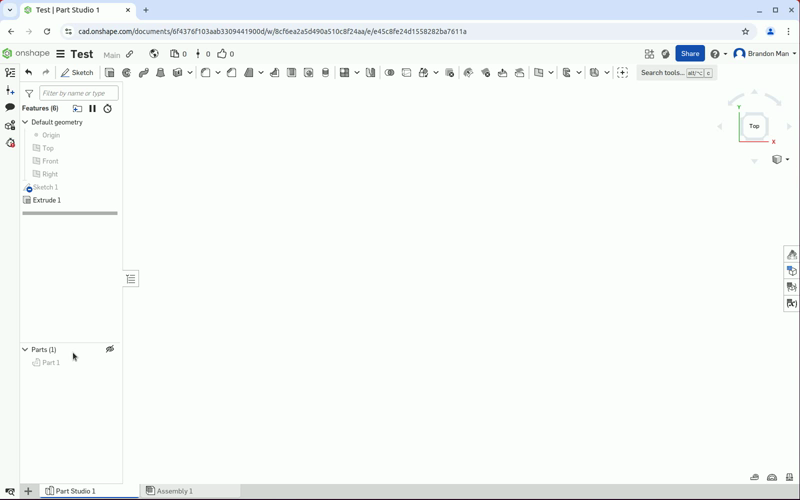
key_up(shift)
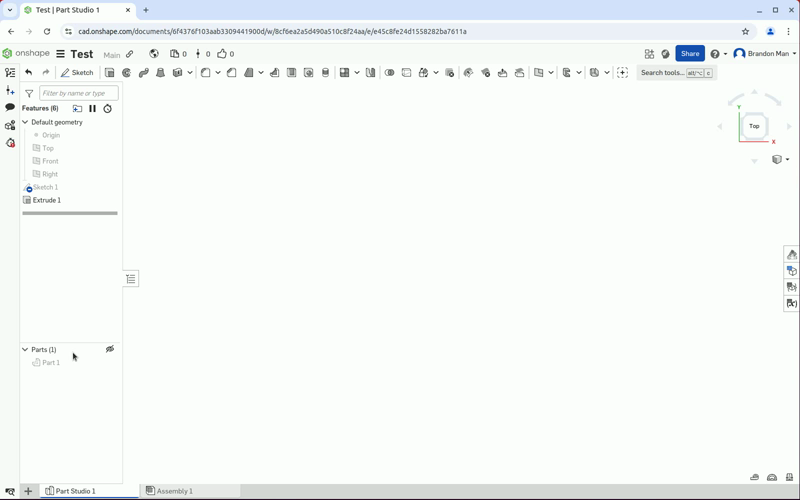
mouse_move(73, 352)
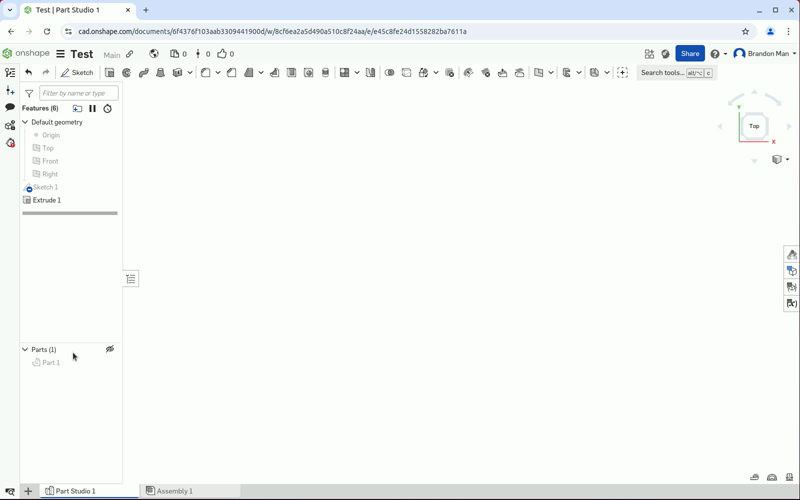
key(shift+y)
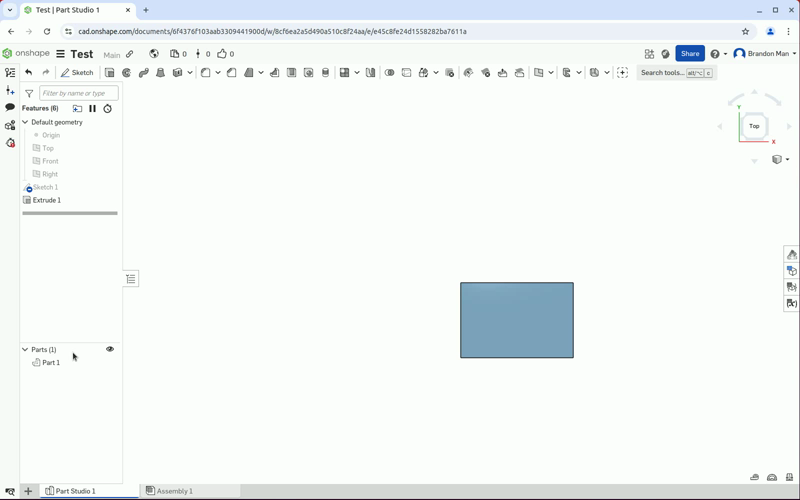
mouse_move(541, 75)
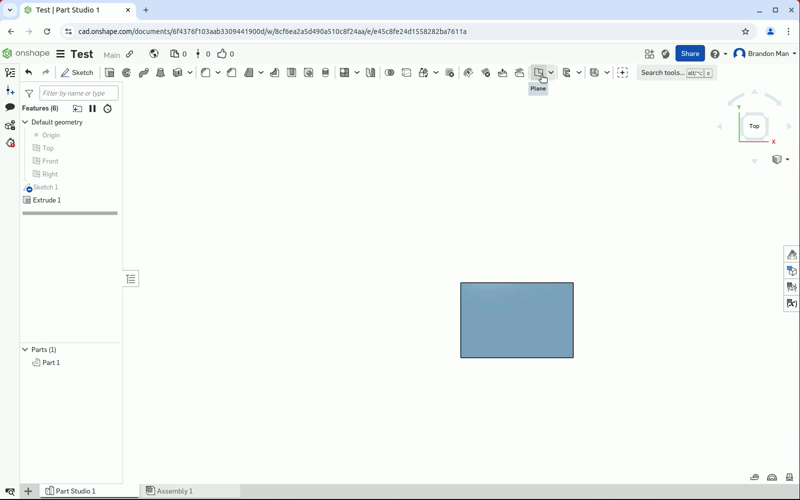
click(541, 75)
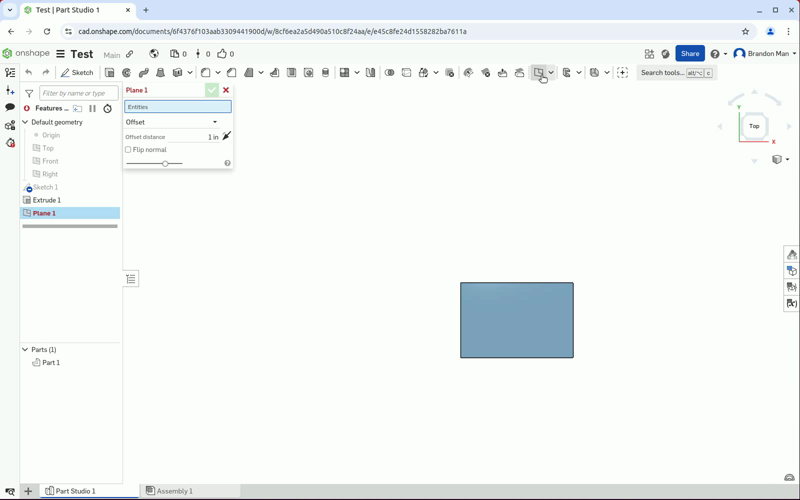
mouse_move(73, 150)
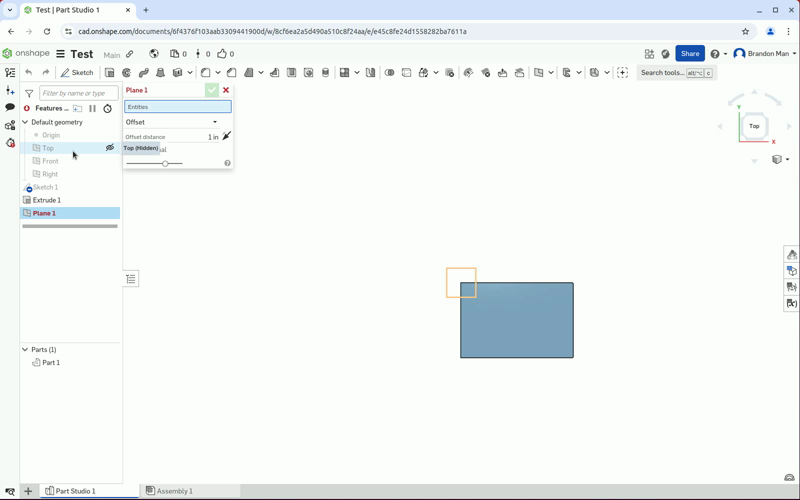
click(73, 150)
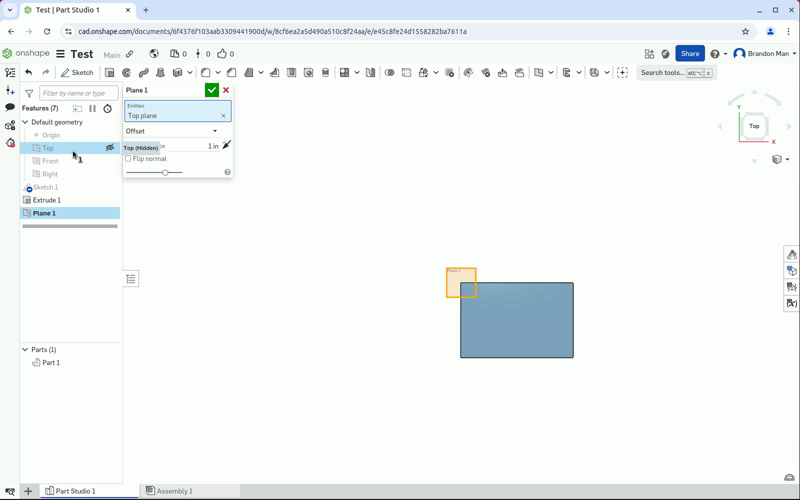
key(tab, 2)
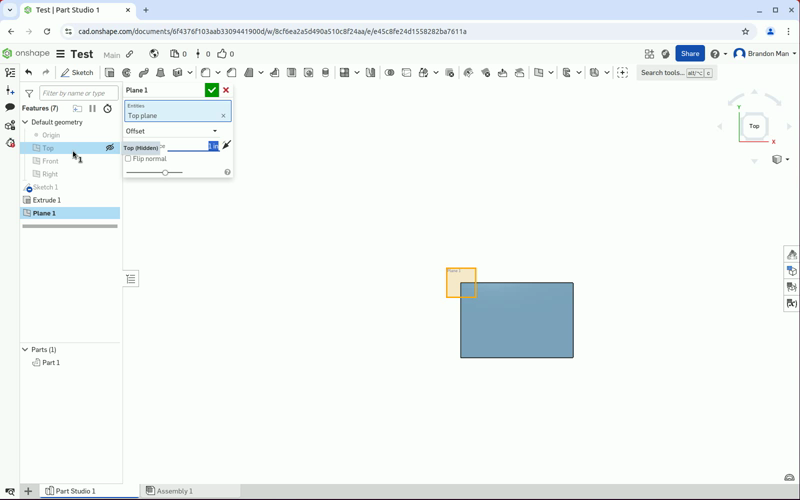
text(19.257)
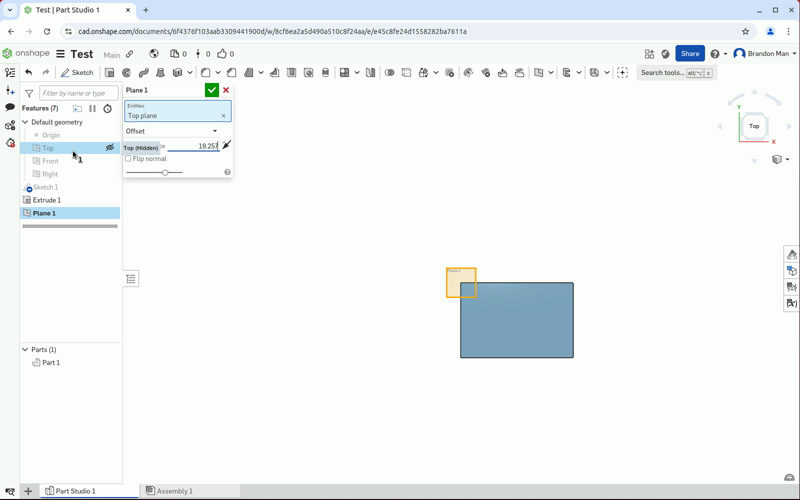
key(enter, 2)
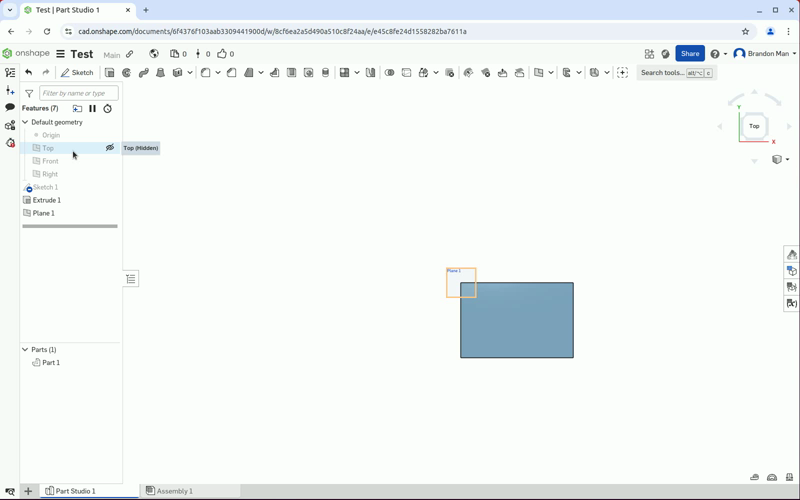
key(shift+s)
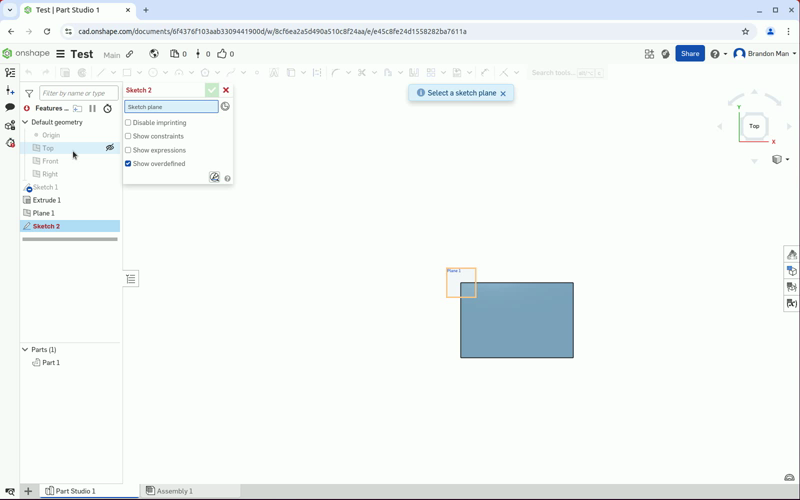
mouse_move(73, 215)
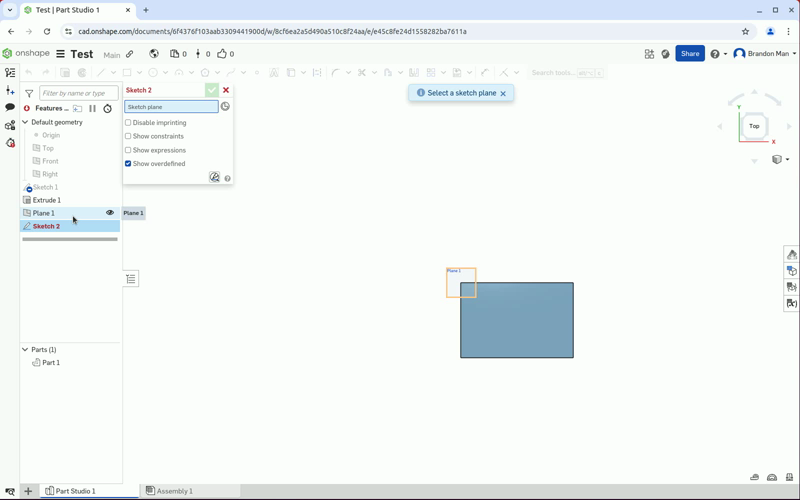
click(73, 215)
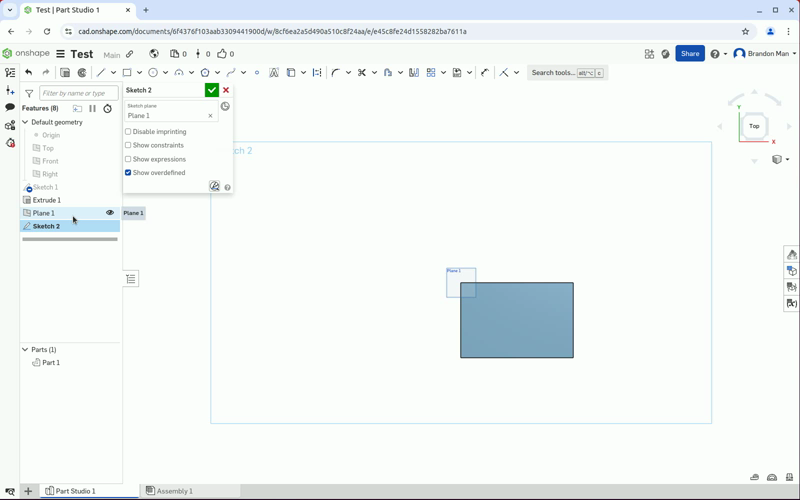
mouse_move(73, 352)
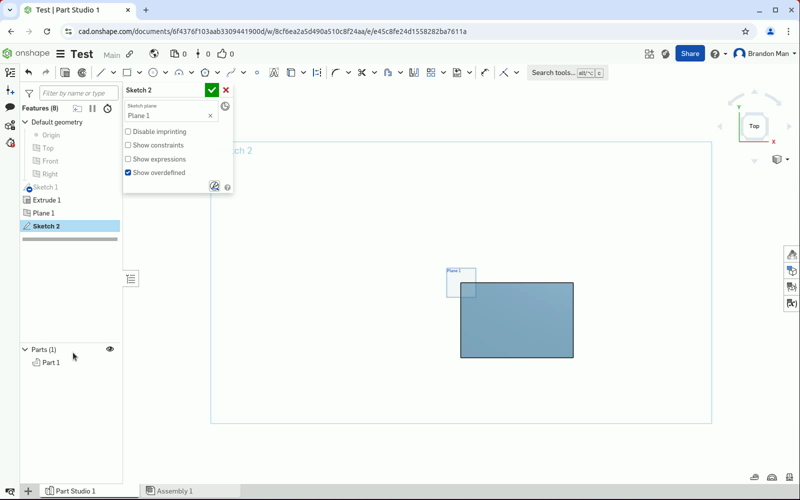
key(y)
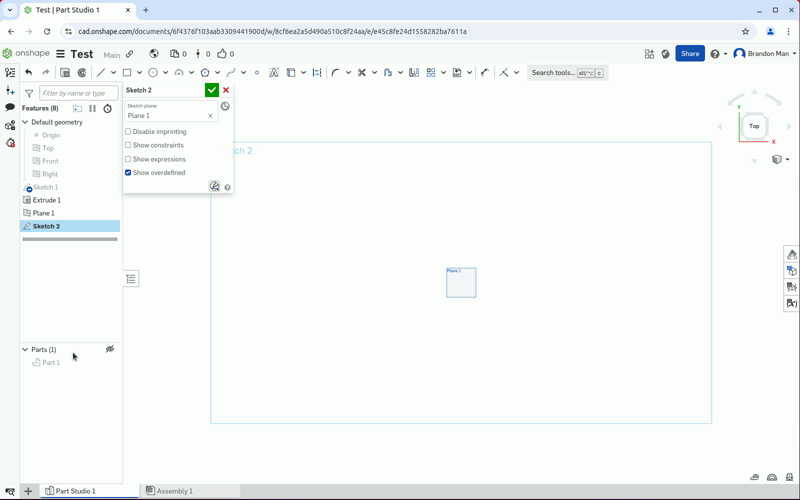
key(l)
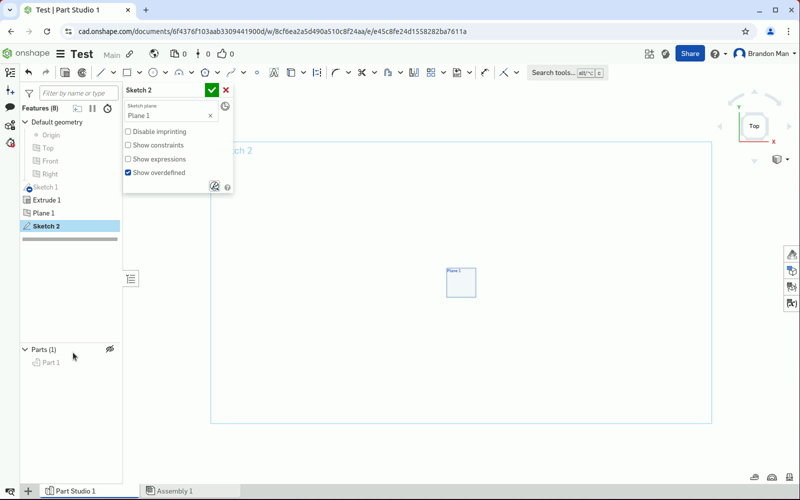
key_down(shift)
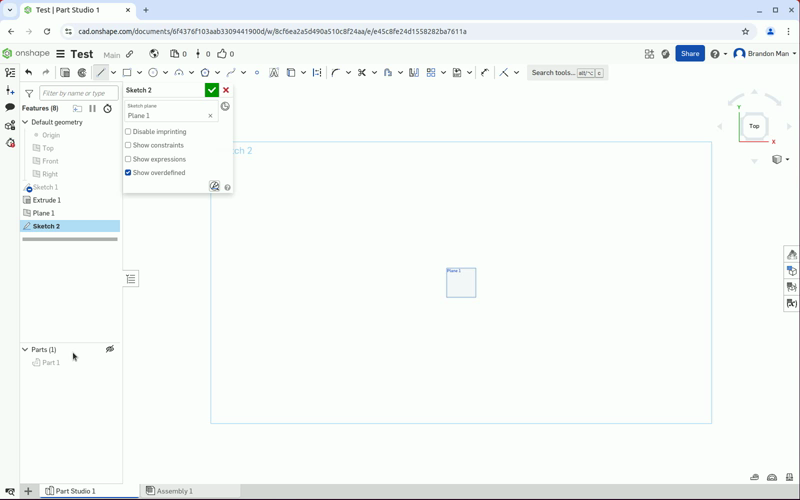
mouse_move(460, 337)
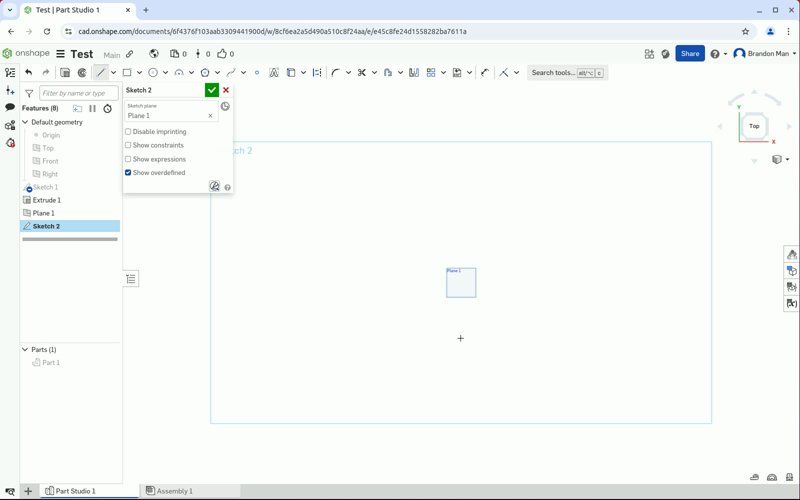
click(460, 337)
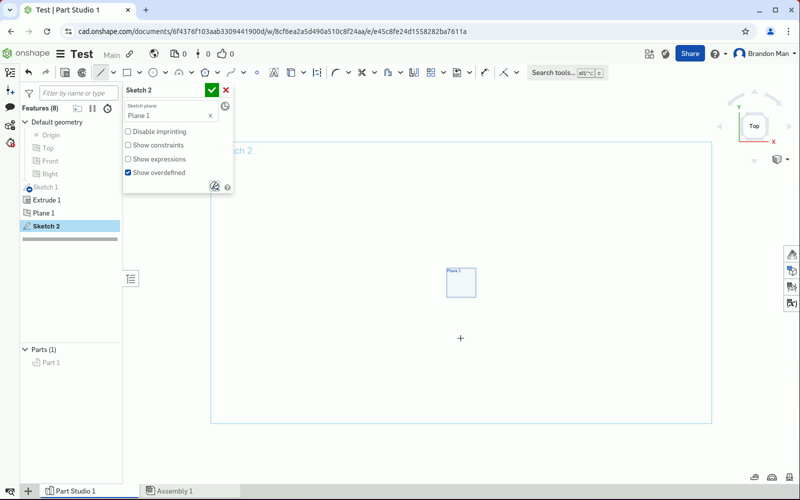
key_up(shift)
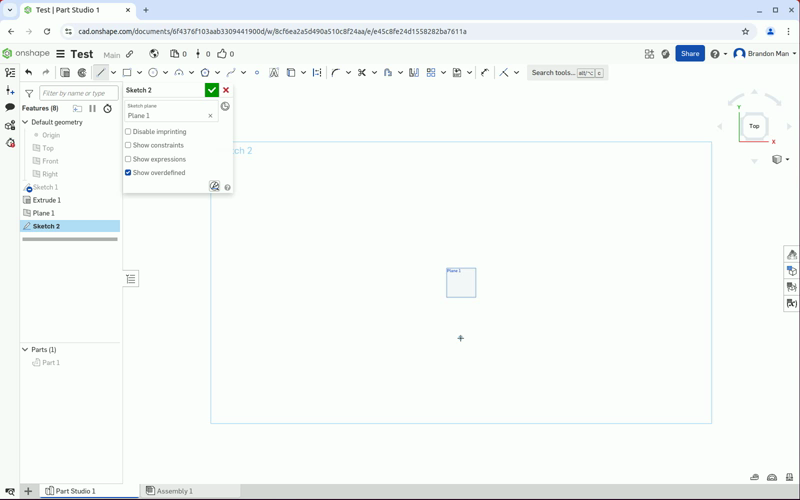
key_down(shift)
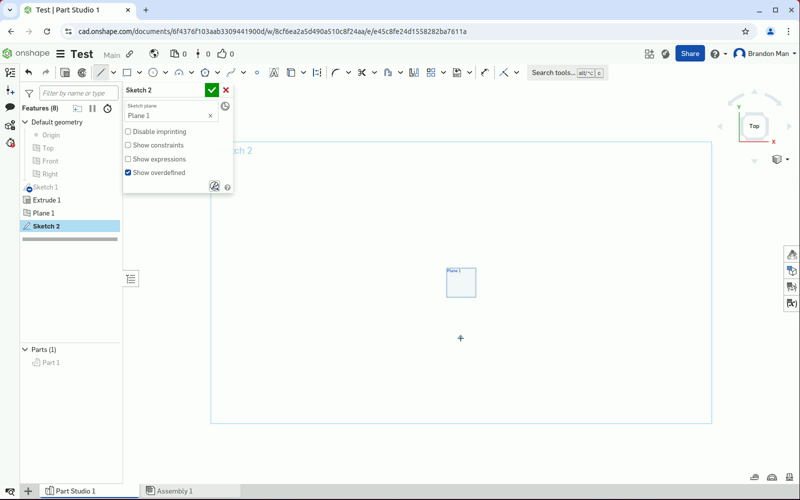
mouse_move(573, 337)
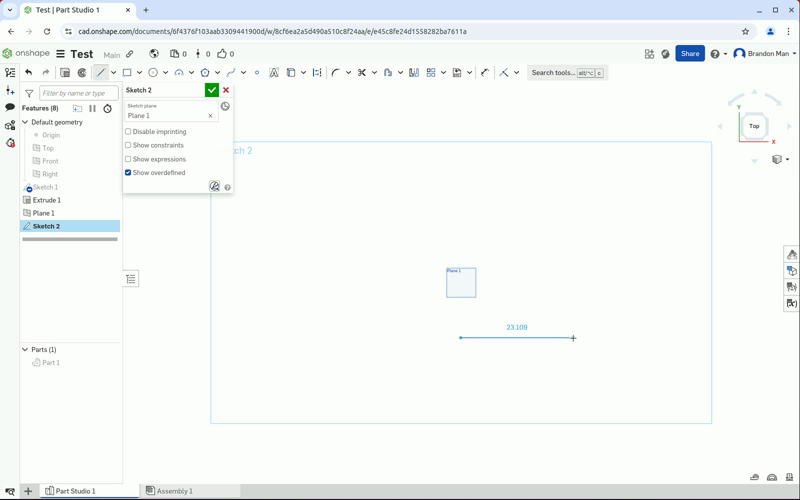
click(573, 337)
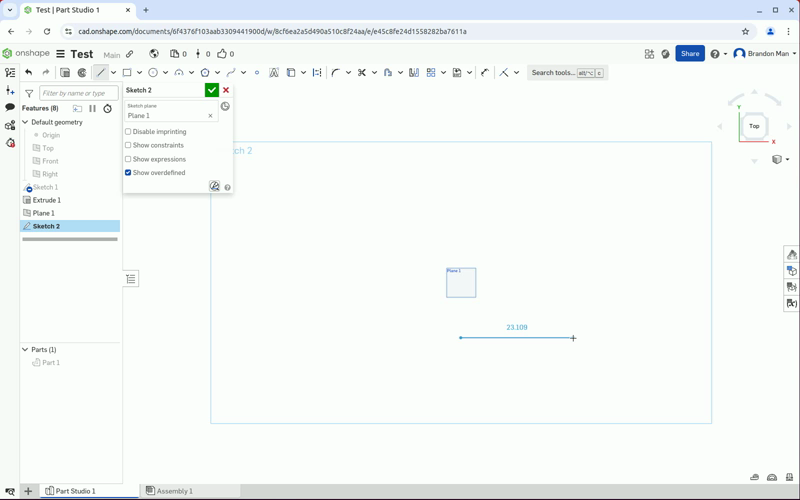
key_up(shift)
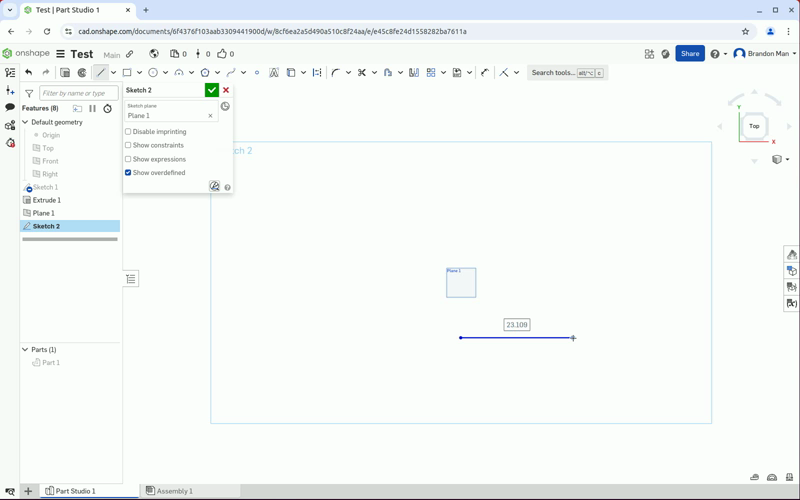
key_down(shift)
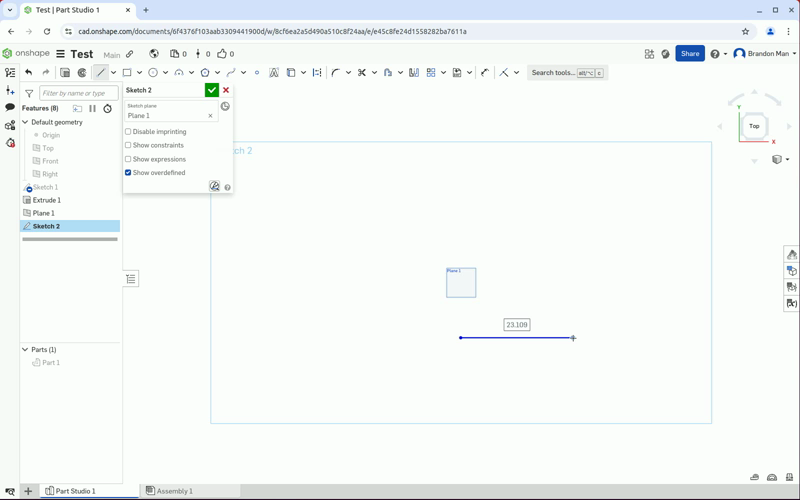
mouse_move(589, 337)
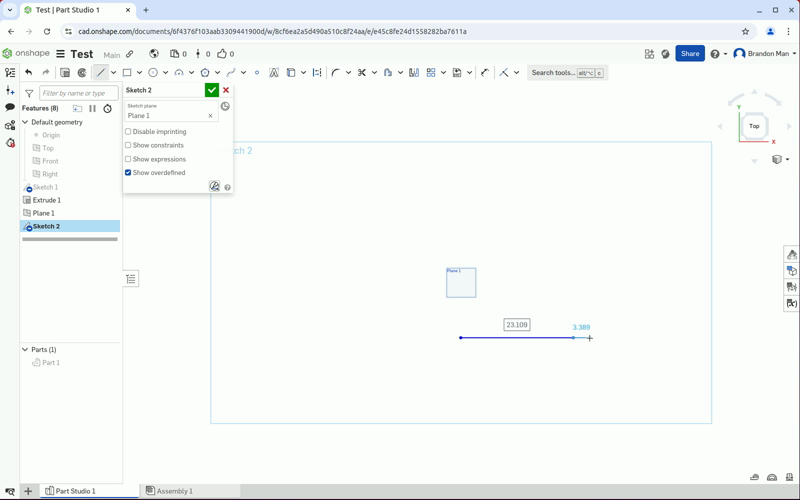
mouse_move(573, 300)
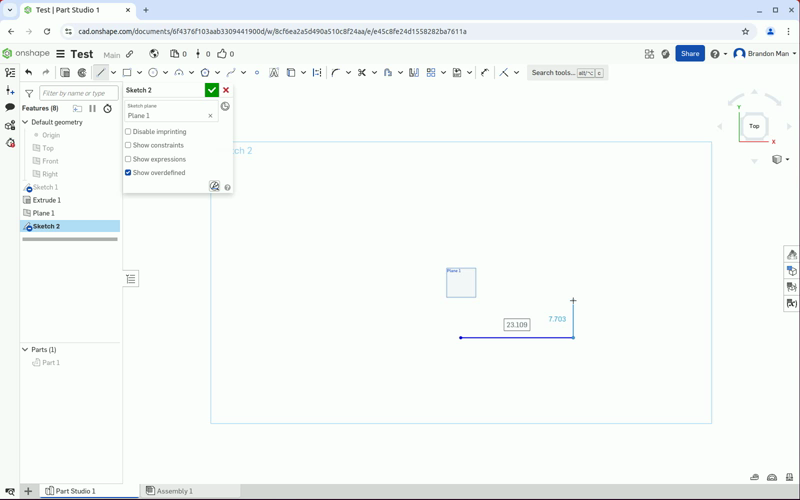
click(573, 300)
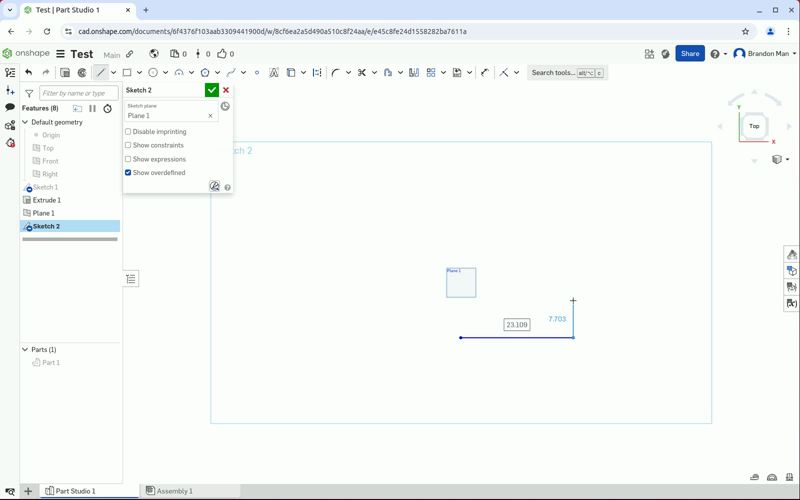
key_up(shift)
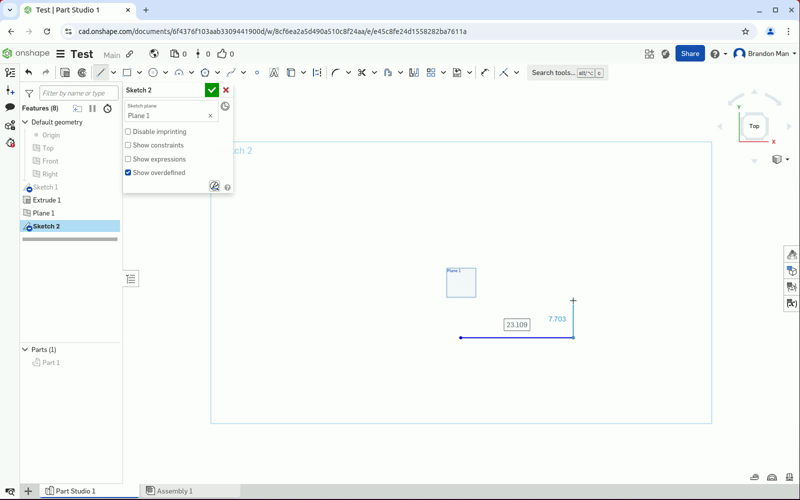
key_down(shift)
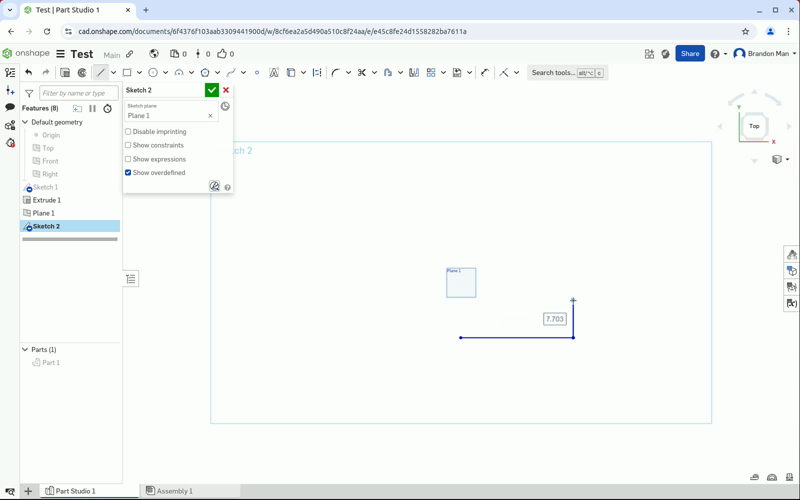
mouse_move(460, 300)
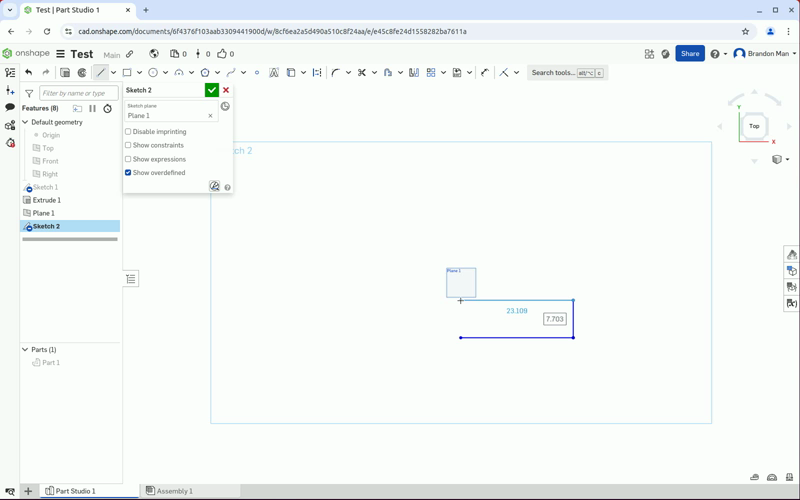
click(460, 300)
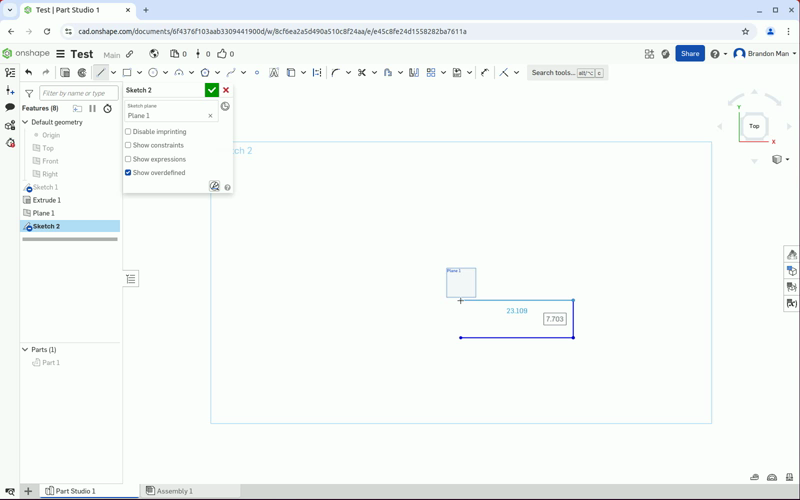
key_up(shift)
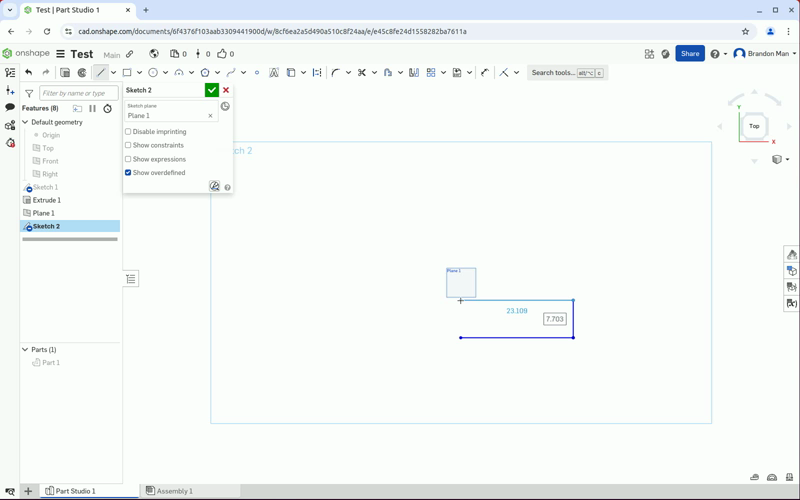
mouse_move(490, 300)
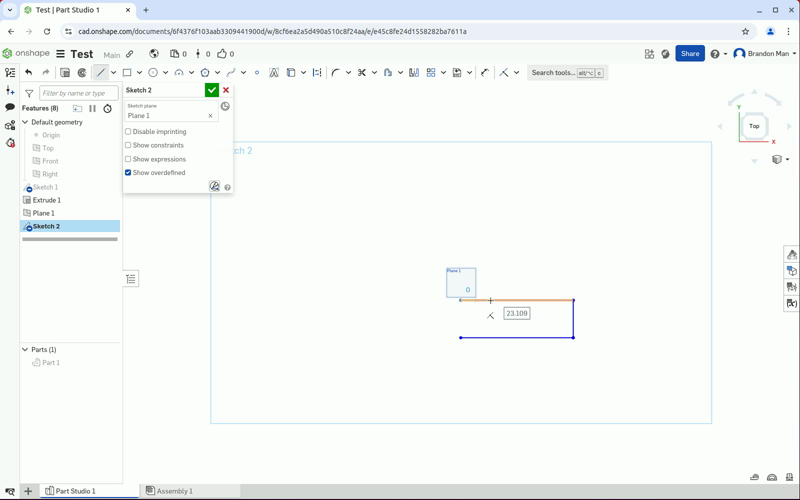
key_down(shift)
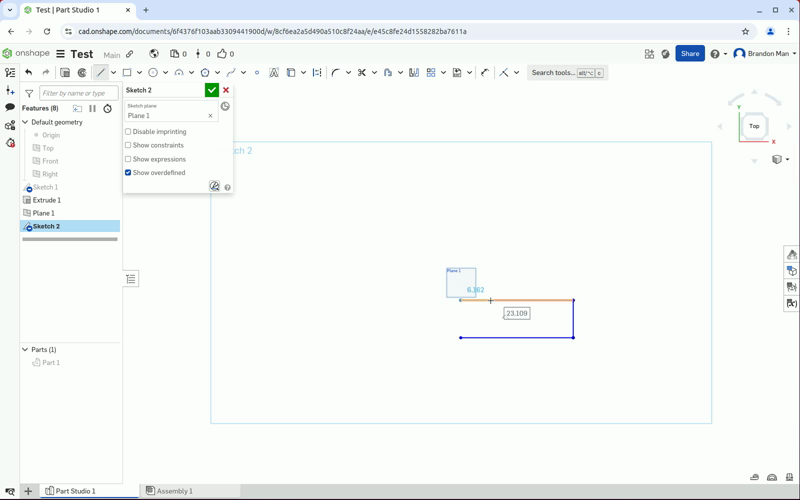
mouse_move(460, 337)
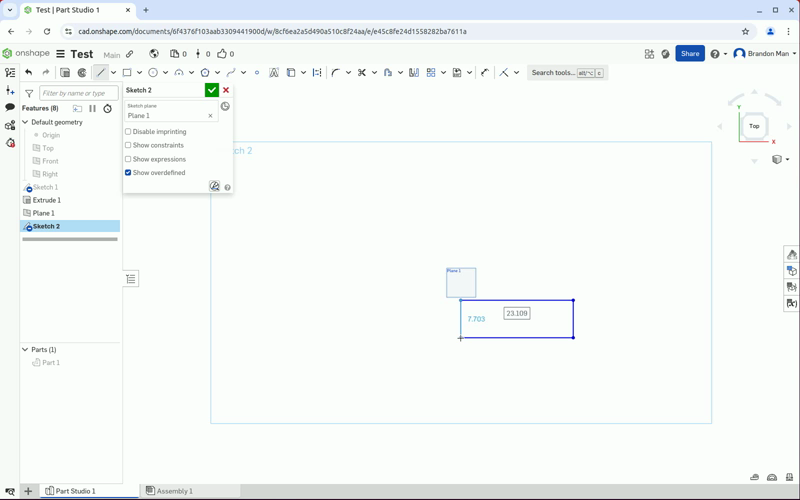
key_up(shift)
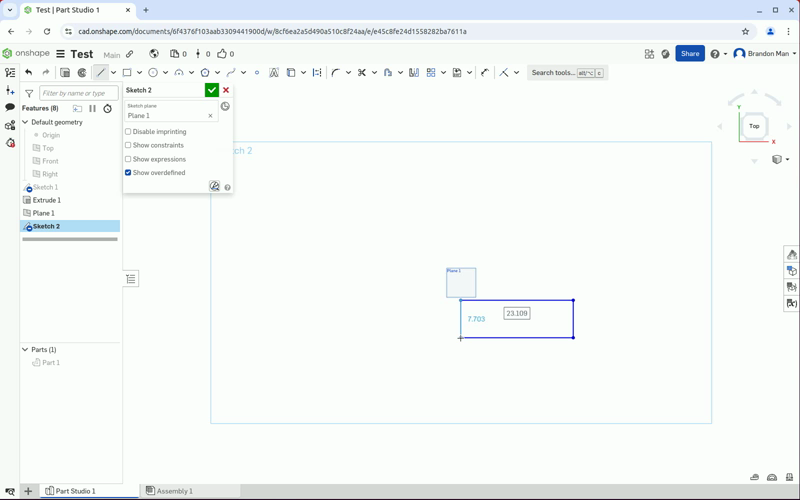
click(460, 337)
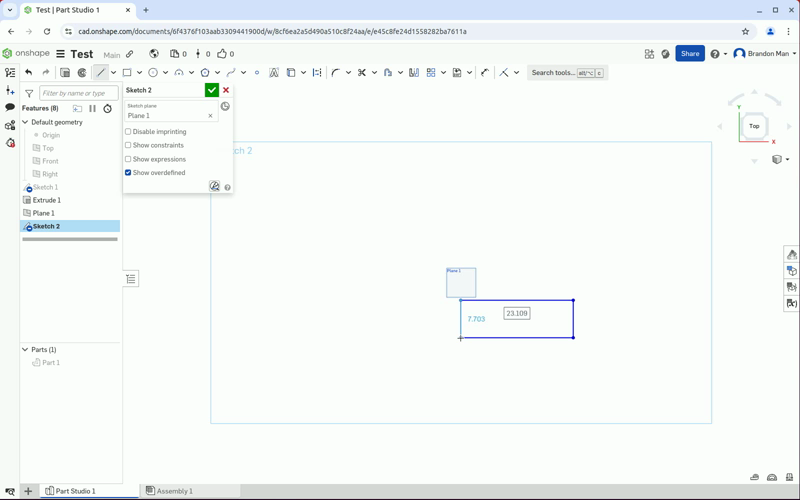
key(esc)
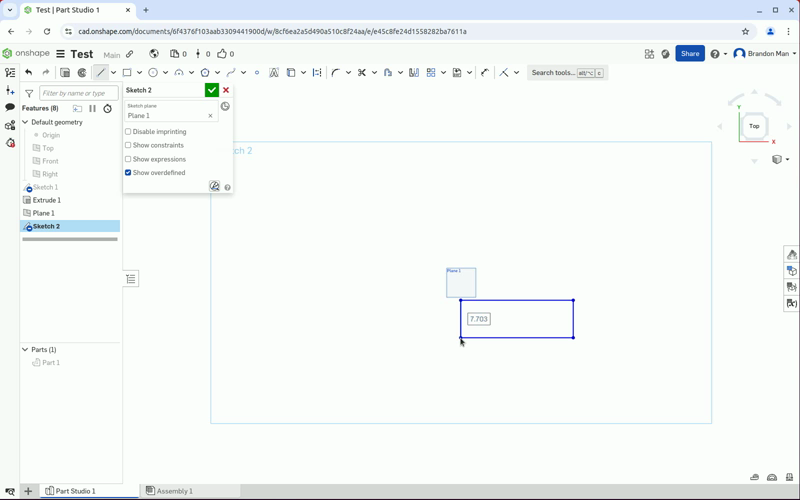
mouse_move(517, 308)
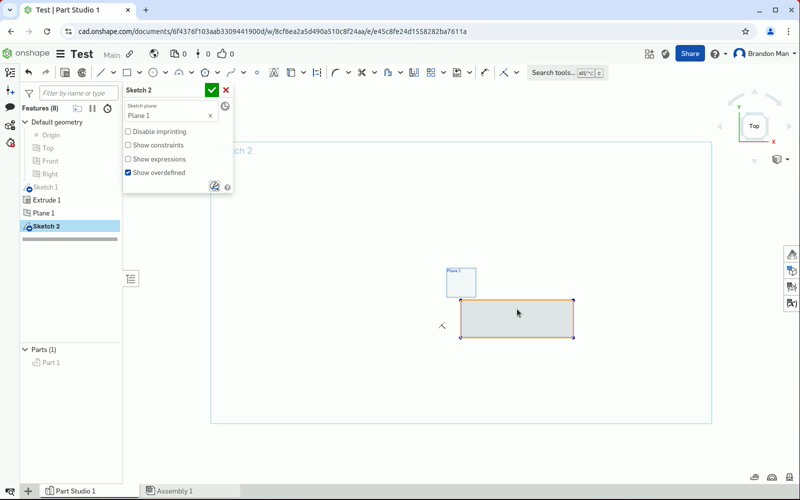
click(517, 308)
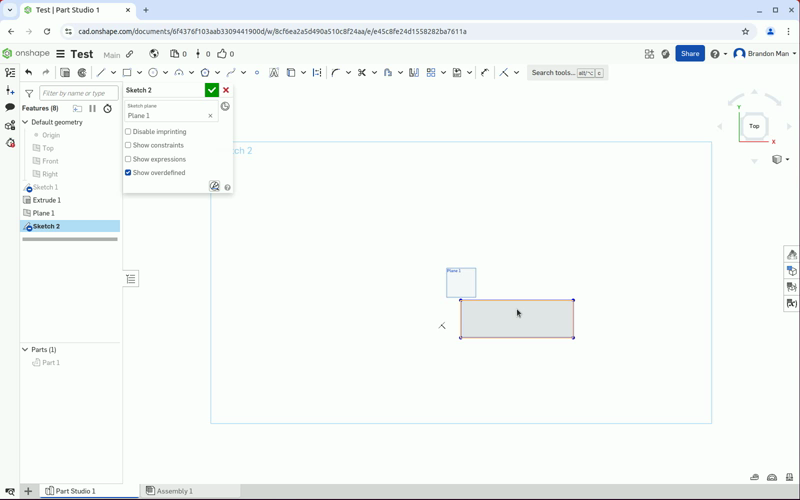
mouse_move(73, 352)
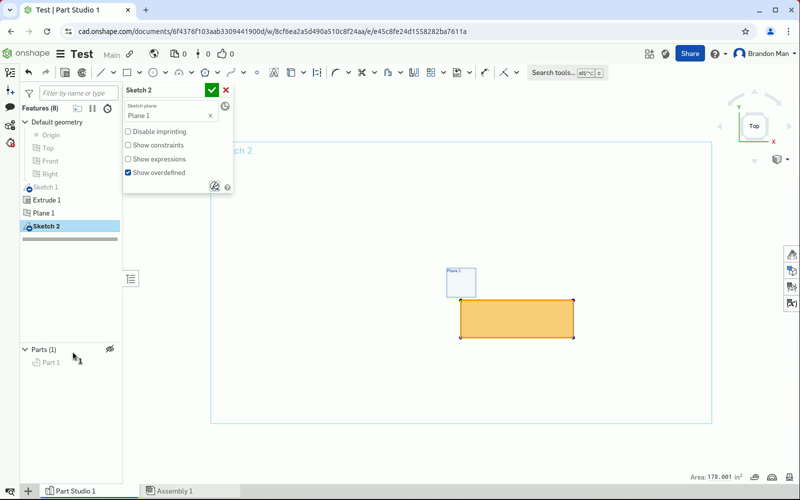
key(shift+y)
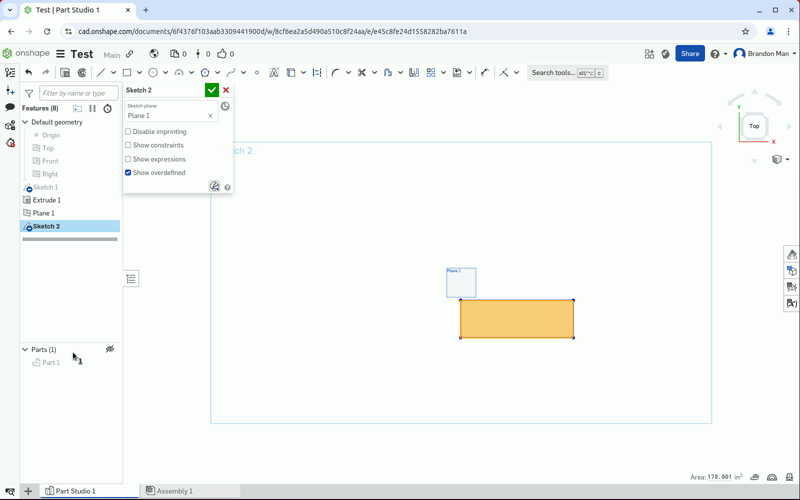
key(shift+e)
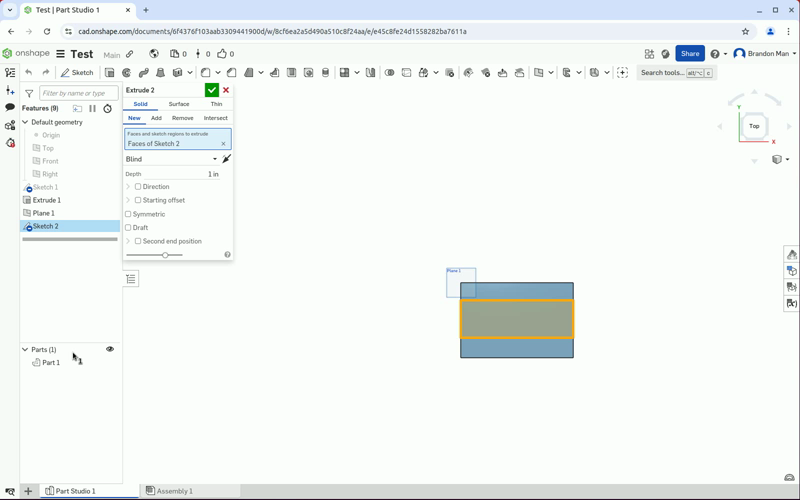
mouse_move(143, 106)
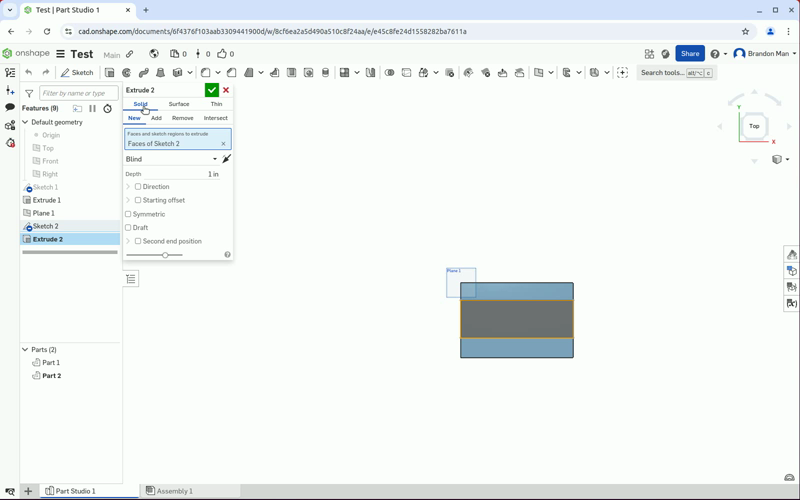
click(143, 106)
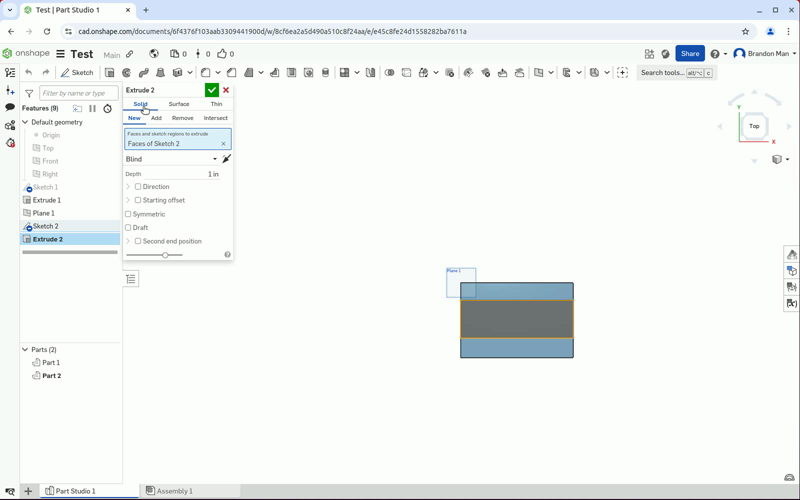
mouse_move(186, 120)
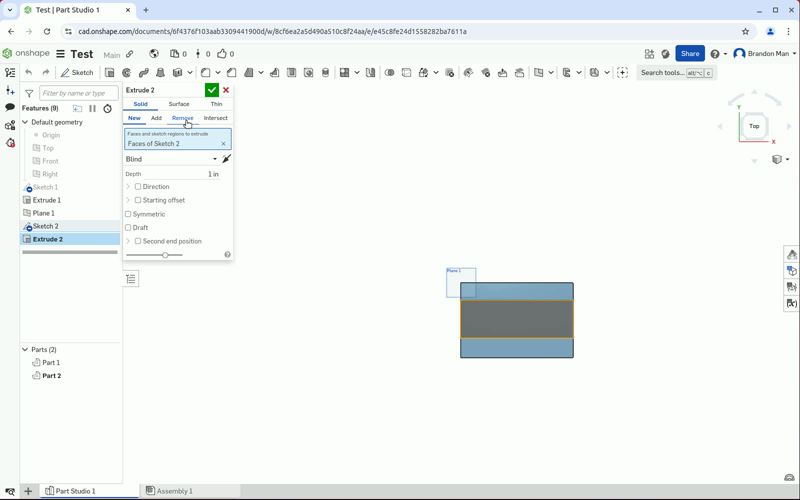
click(186, 120)
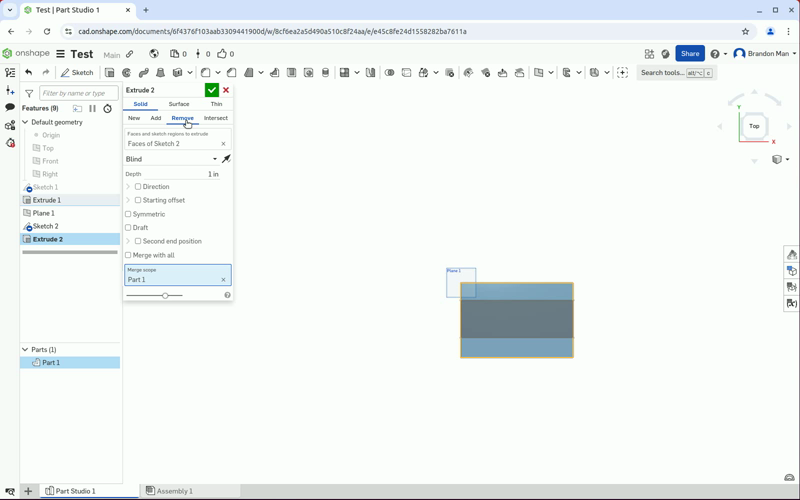
key(tab, 4)
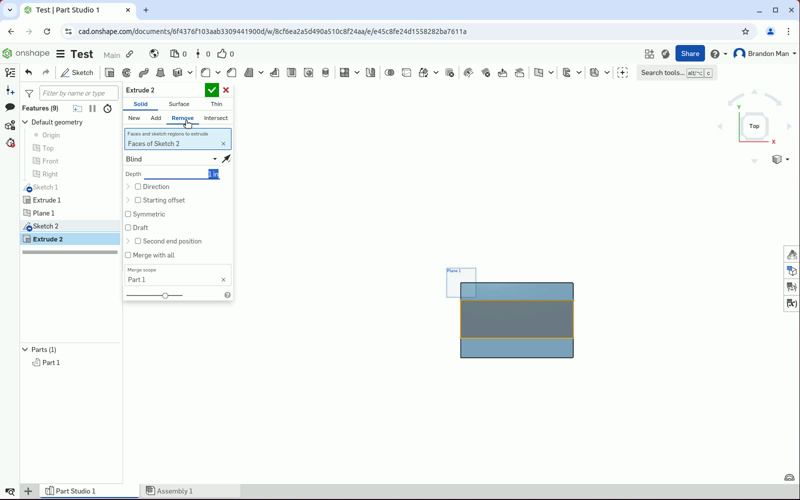
text(3.851)
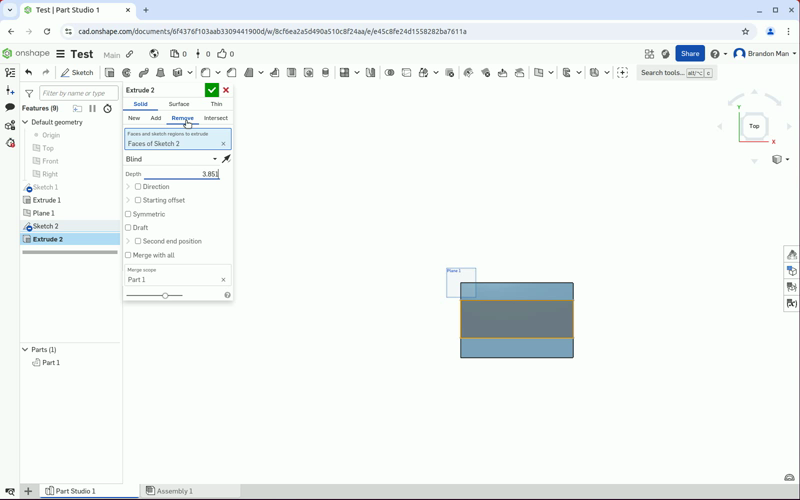
key(tab, 6)
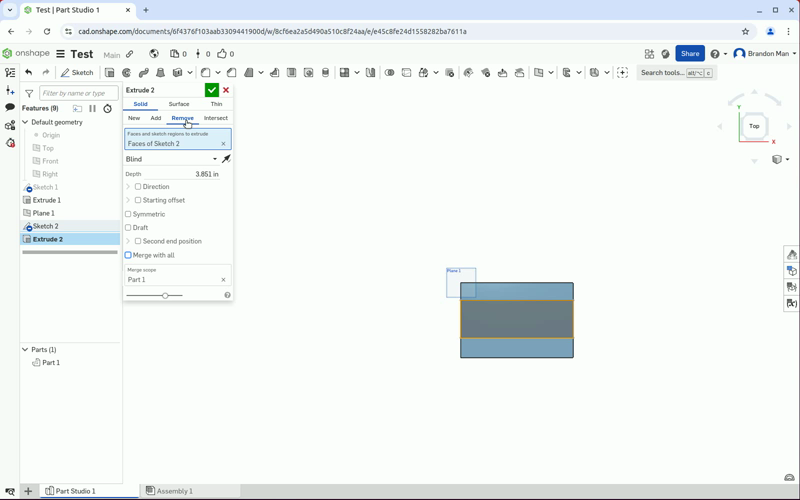
key(space)
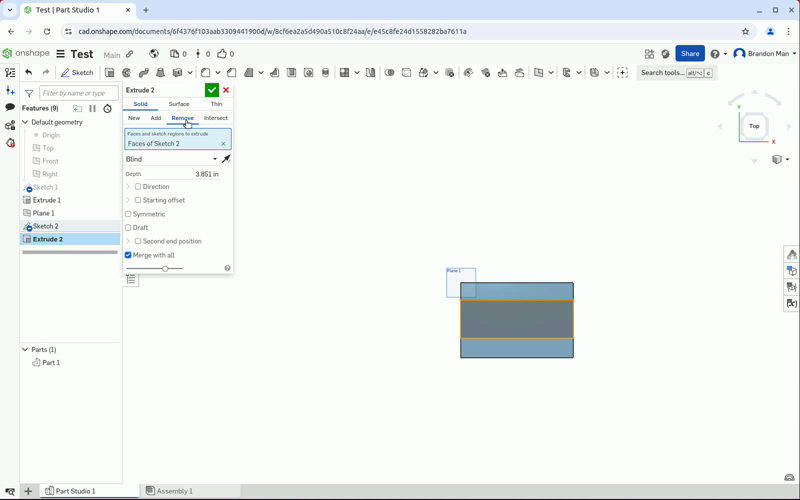
key(enter)
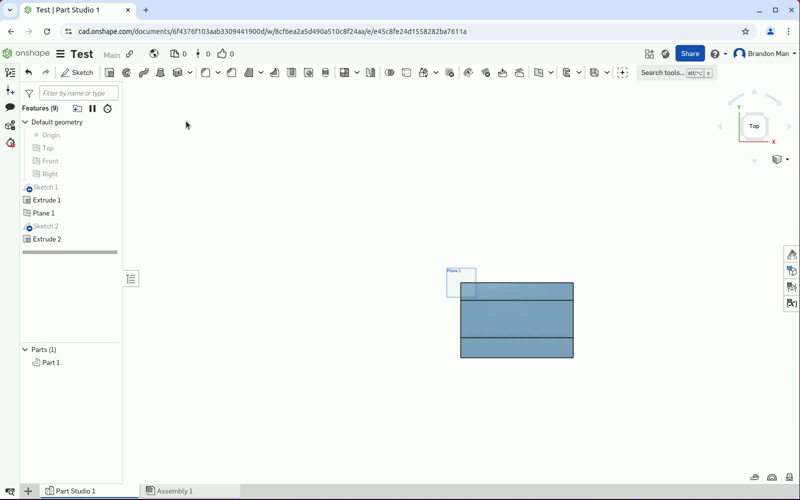
key(shift+h)
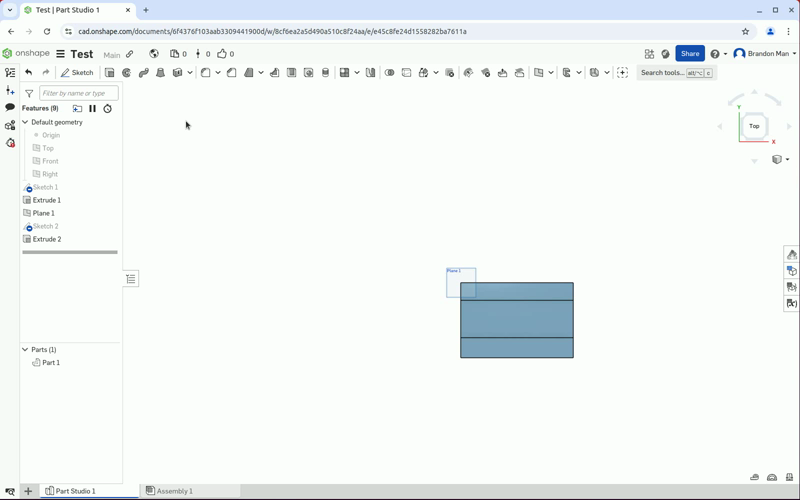
key(shift+h)
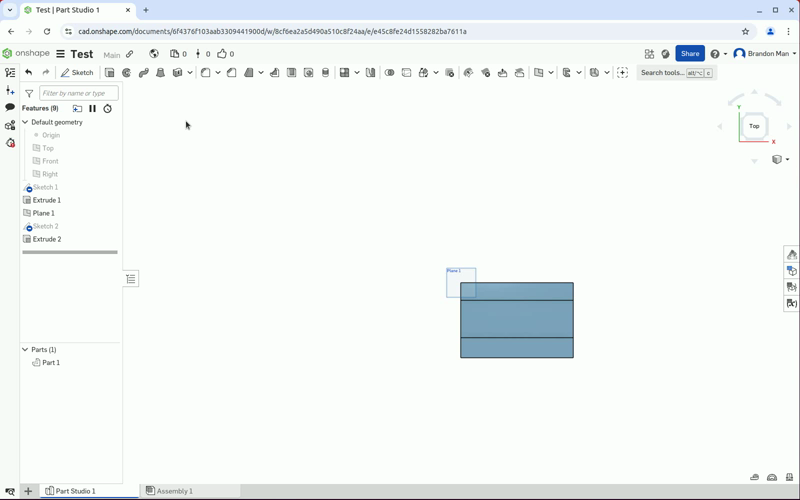
key(shift+7)
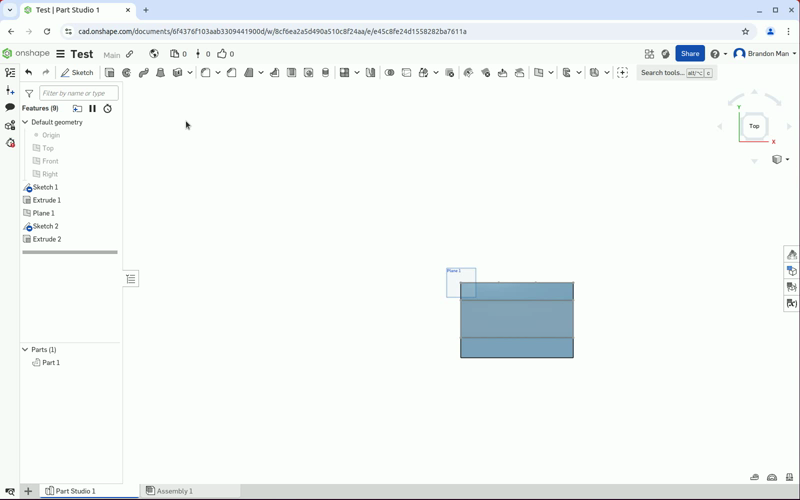
key(up, 3)
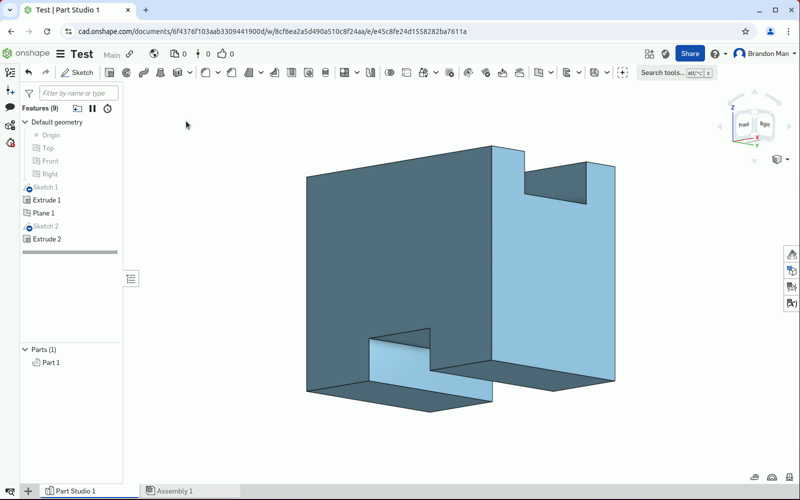
key(left, 3)
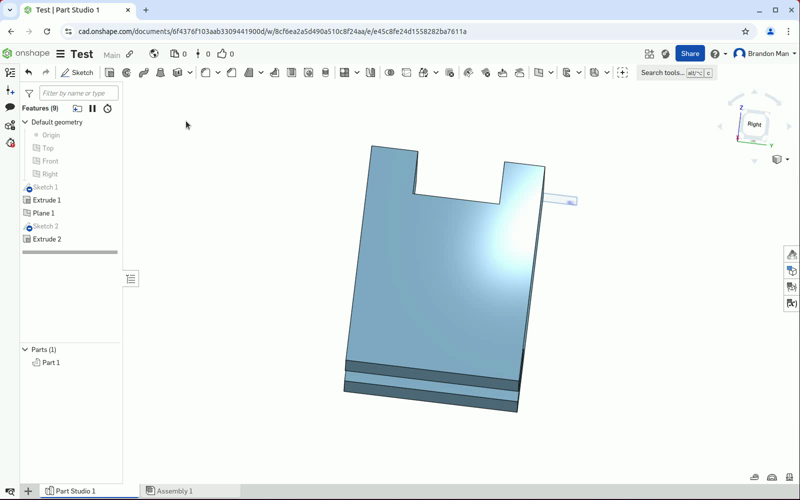
key(right, 3)
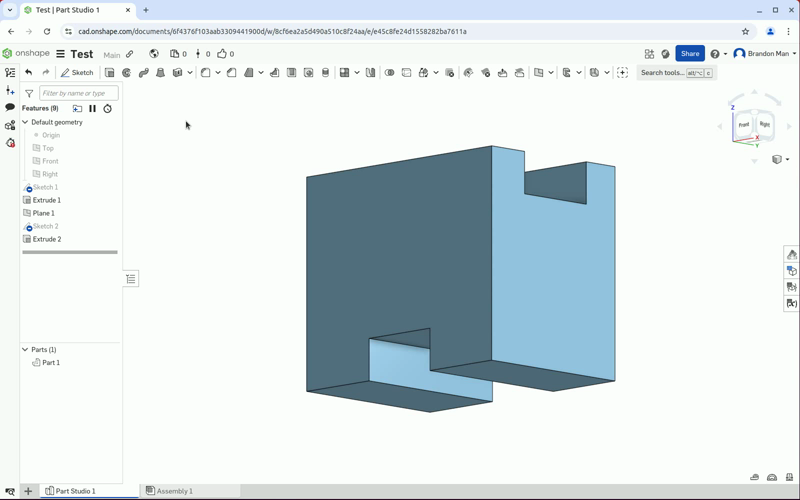
key(down, 3)
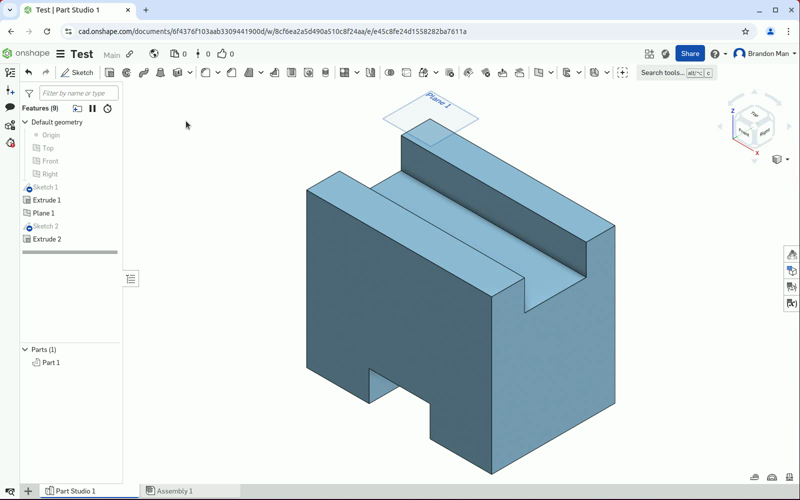
mouse_move(73, 189)
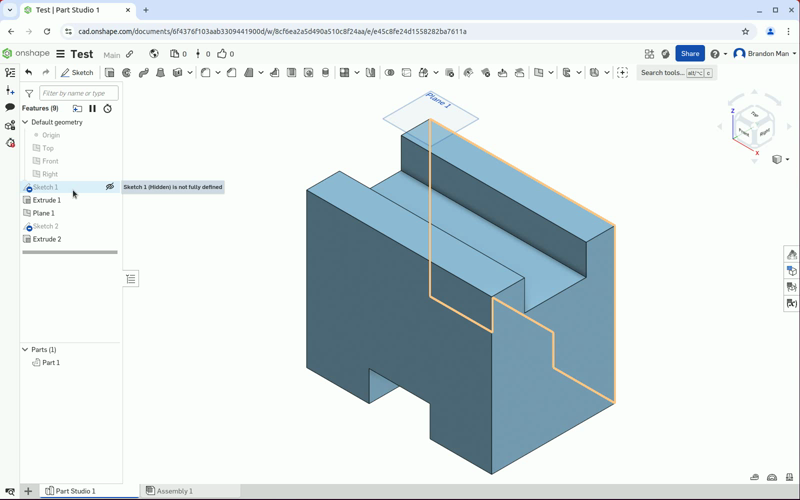
click(73, 189)